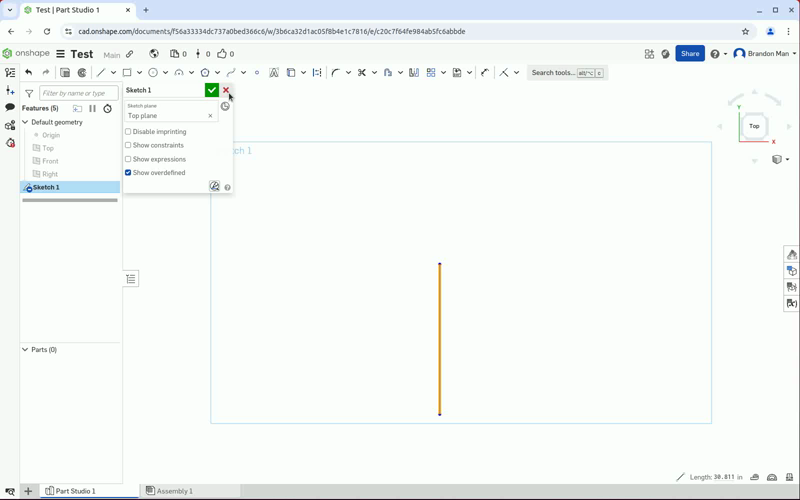
key(shift+h)
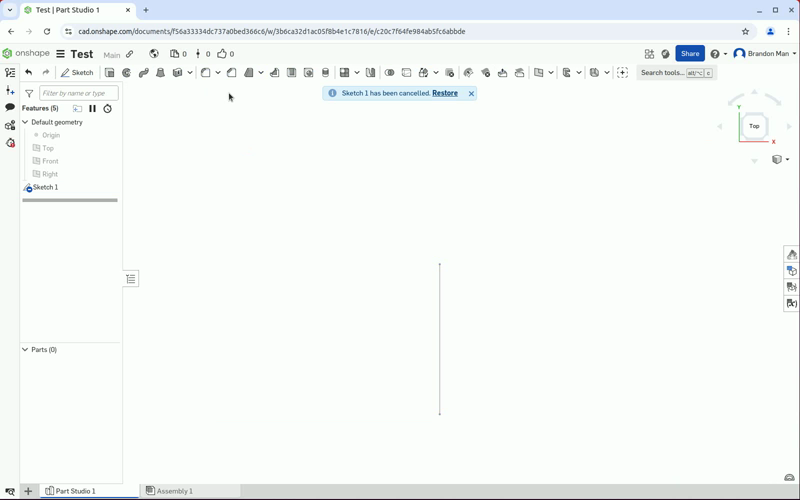
key(shift+s)
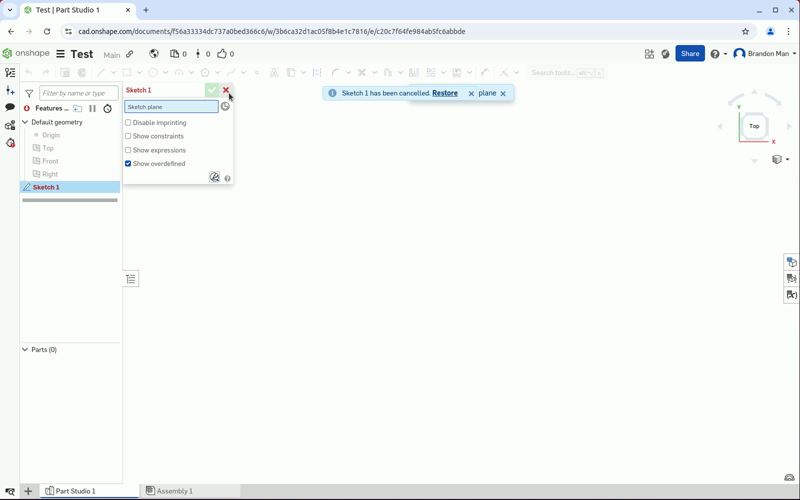
mouse_move(73, 150)
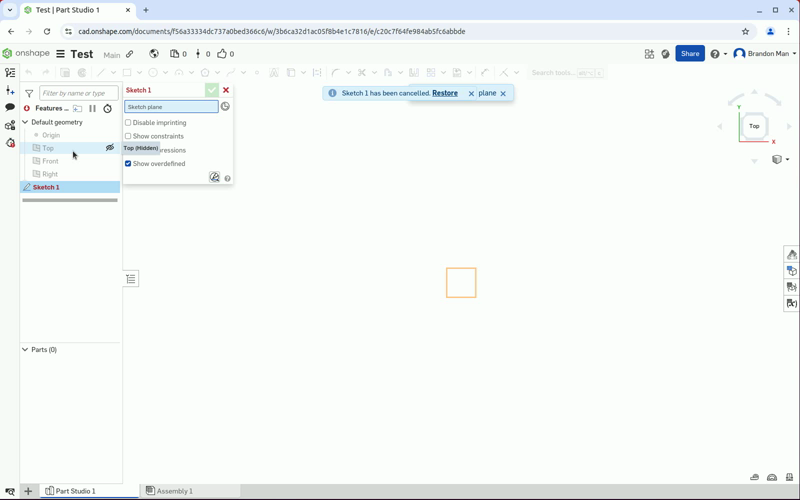
click(73, 150)
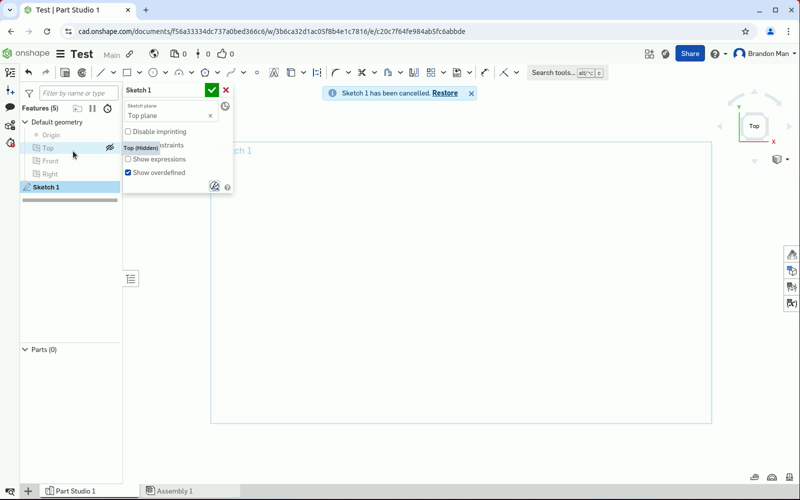
mouse_move(73, 352)
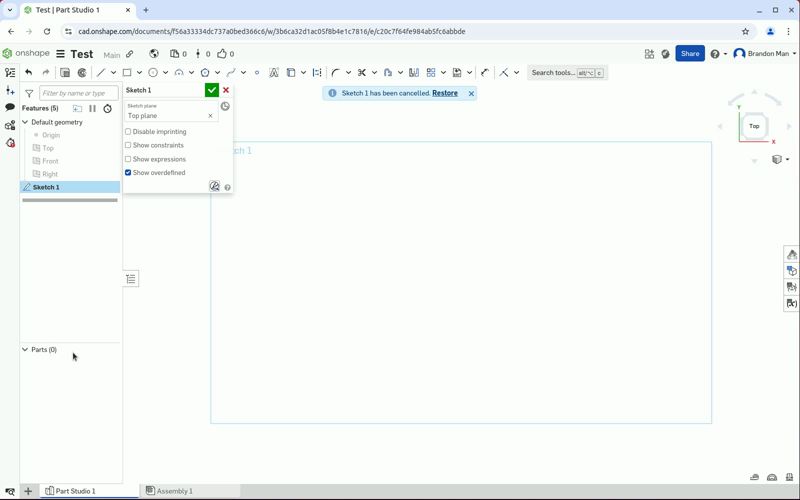
key(y)
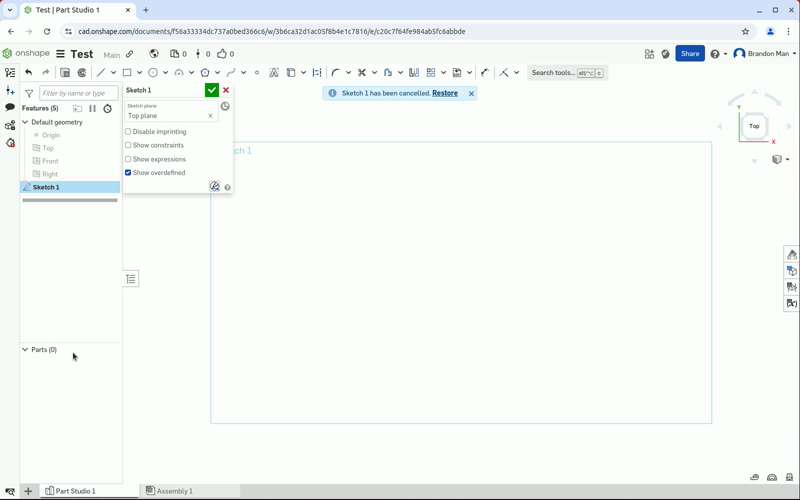
key(c)
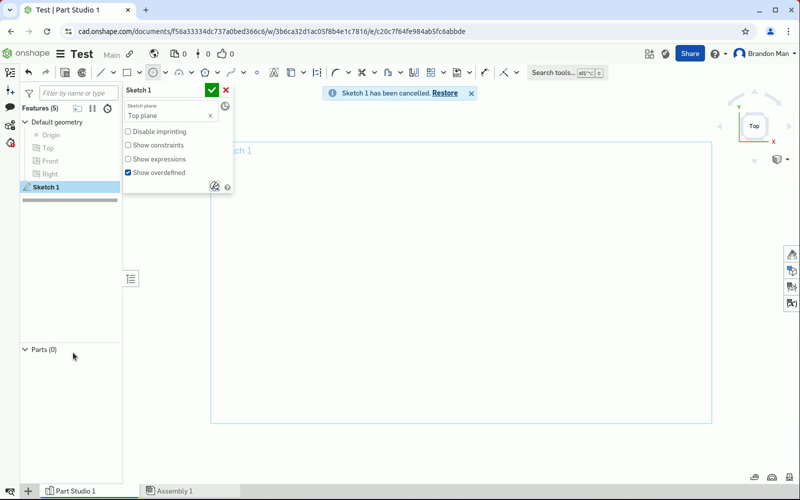
key_down(shift)
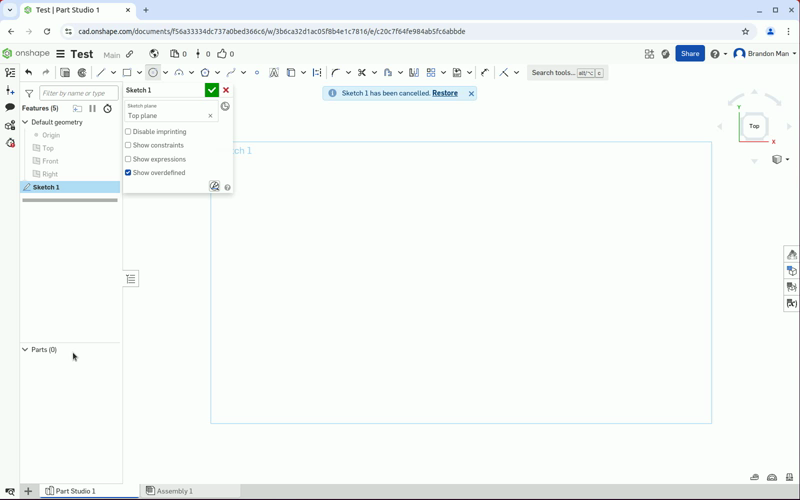
mouse_move(461, 282)
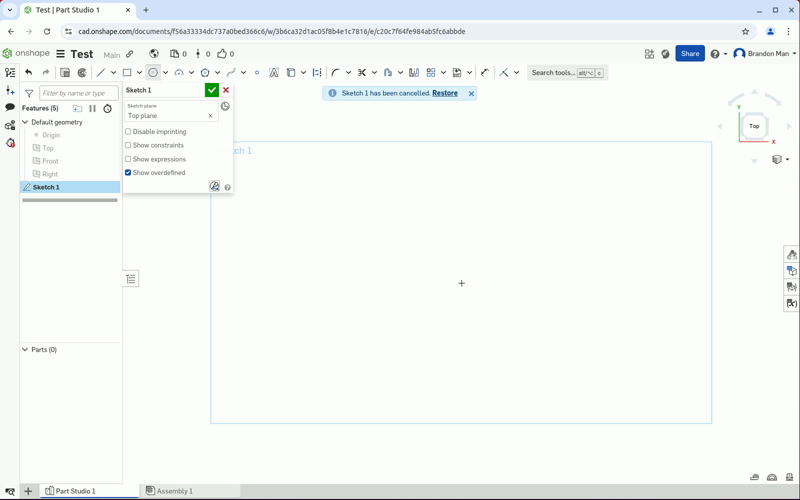
click(461, 282)
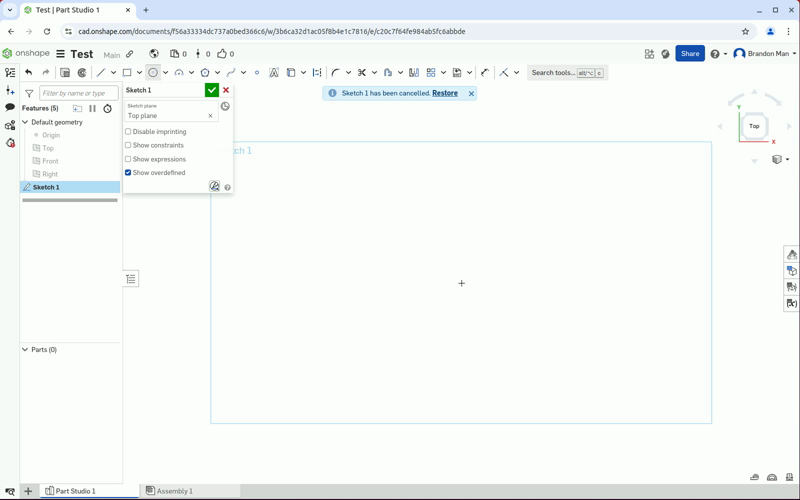
key_up(shift)
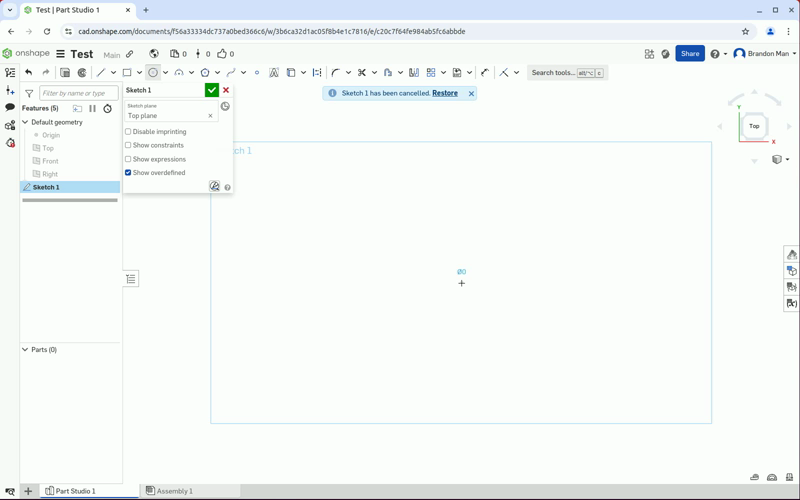
mouse_move(574, 282)
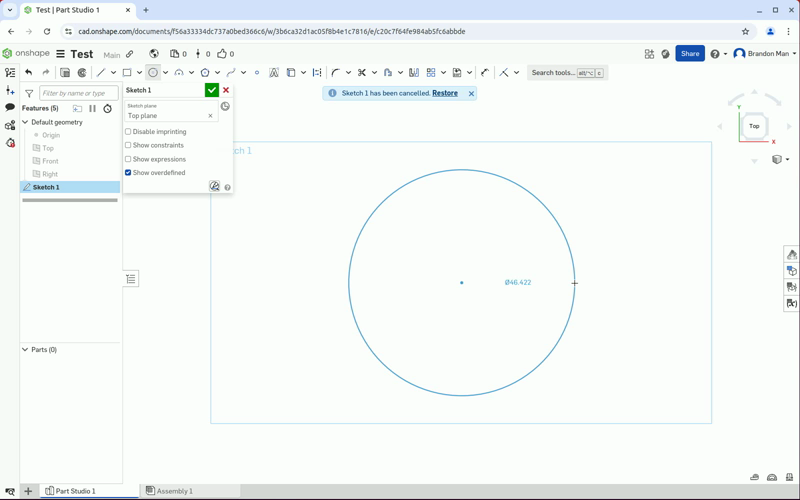
click(574, 282)
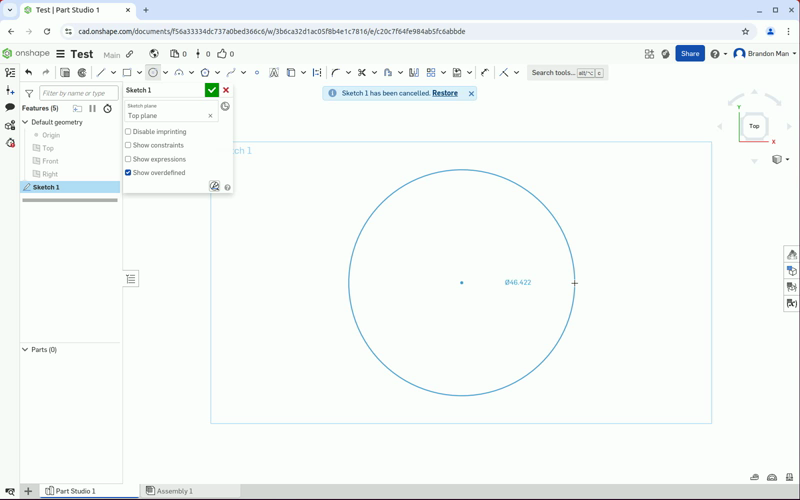
key(esc)
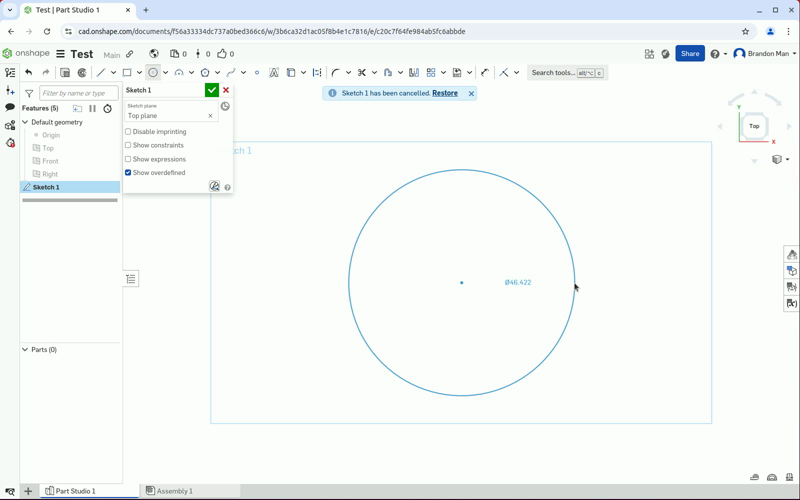
key(c)
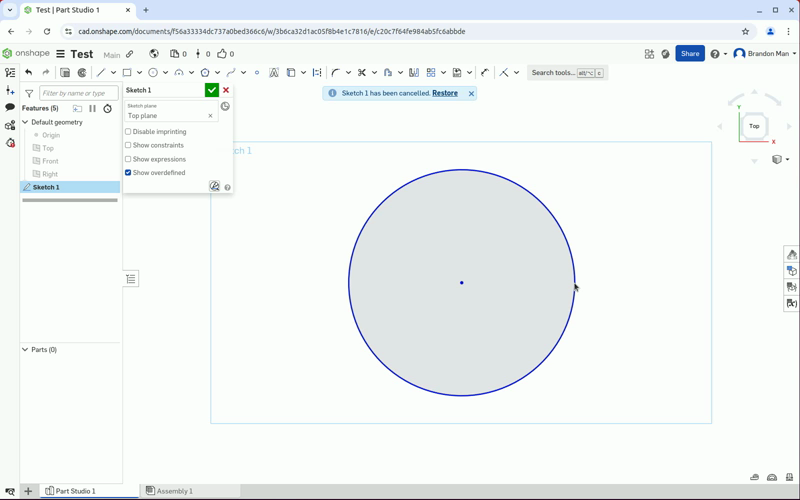
key_down(shift)
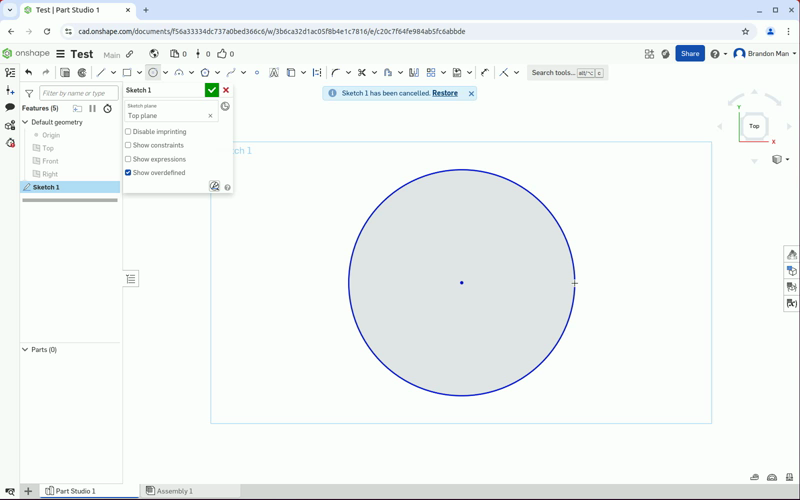
mouse_move(461, 282)
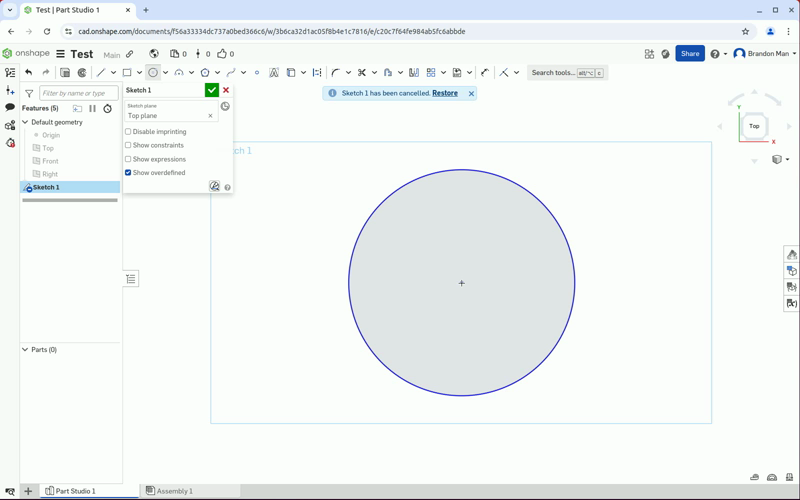
click(461, 282)
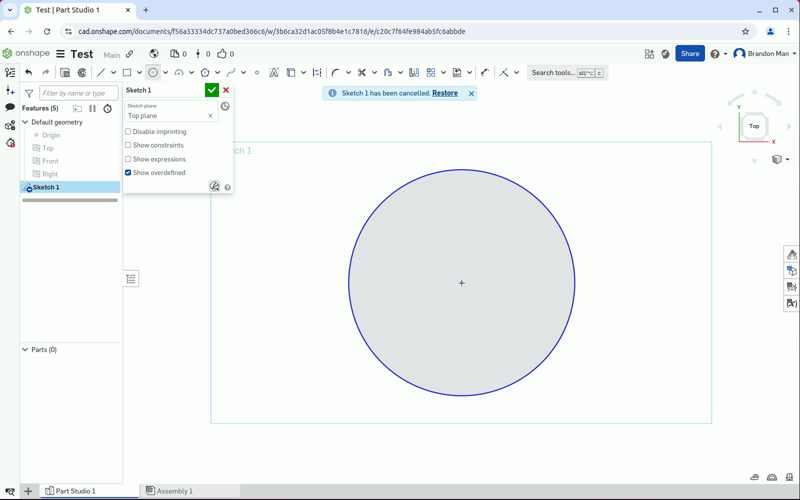
key_up(shift)
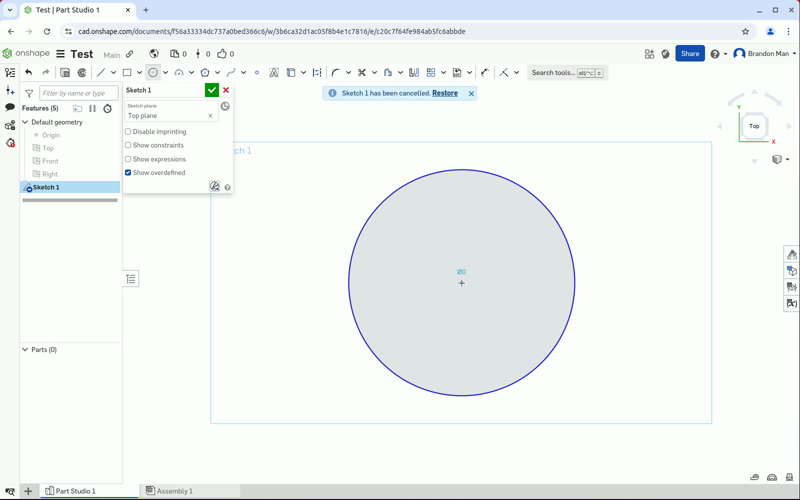
mouse_move(548, 282)
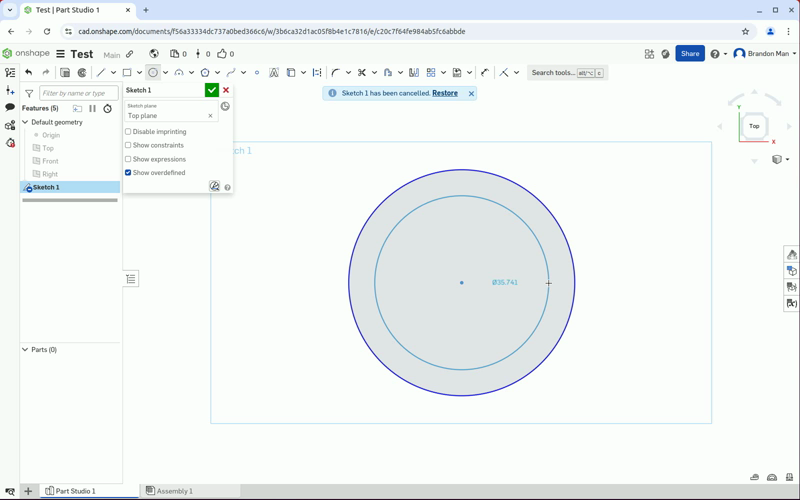
click(548, 282)
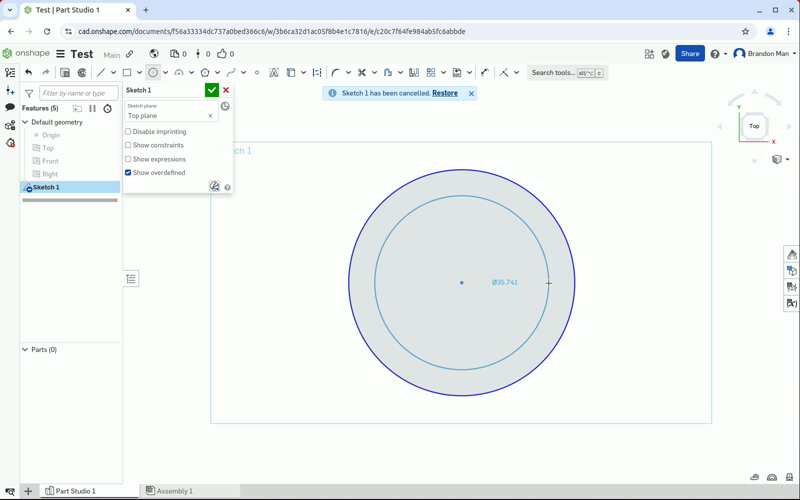
key(esc)
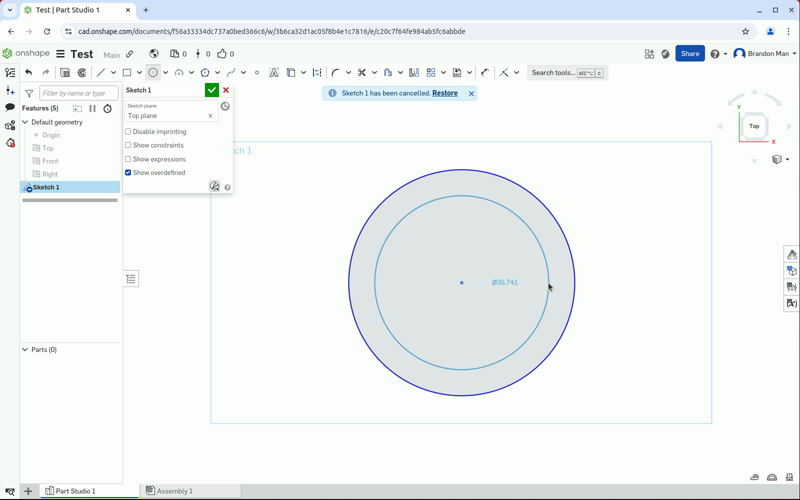
mouse_move(399, 207)
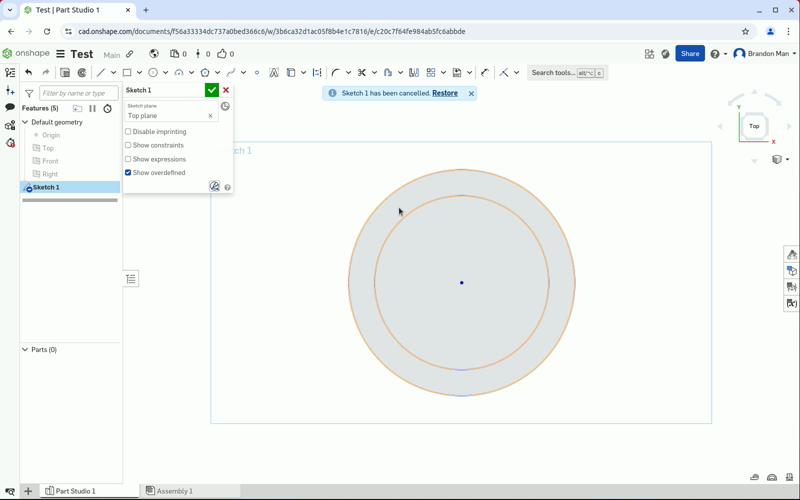
click(399, 207)
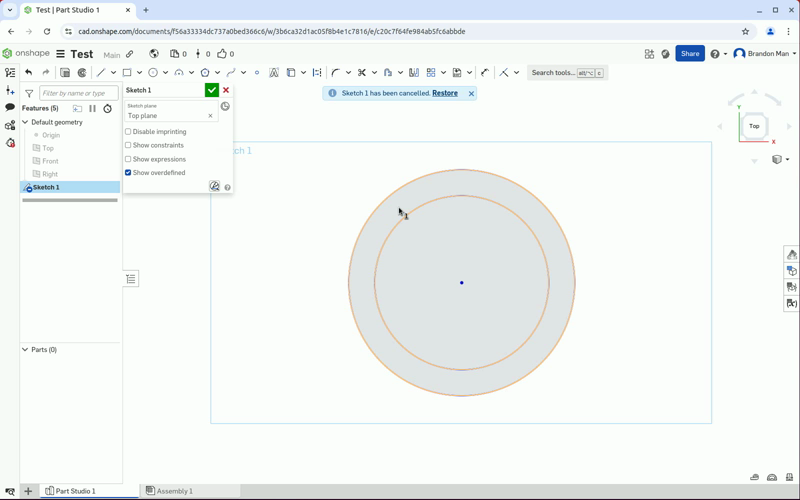
mouse_move(73, 352)
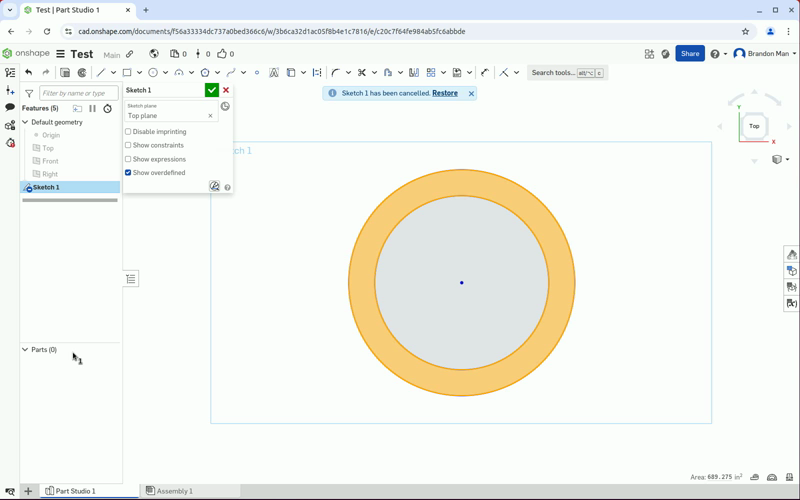
key(shift+y)
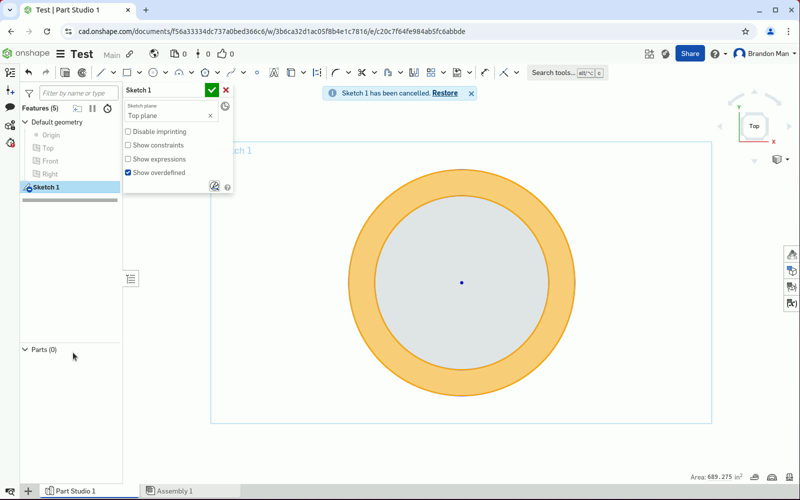
key(shift+e)
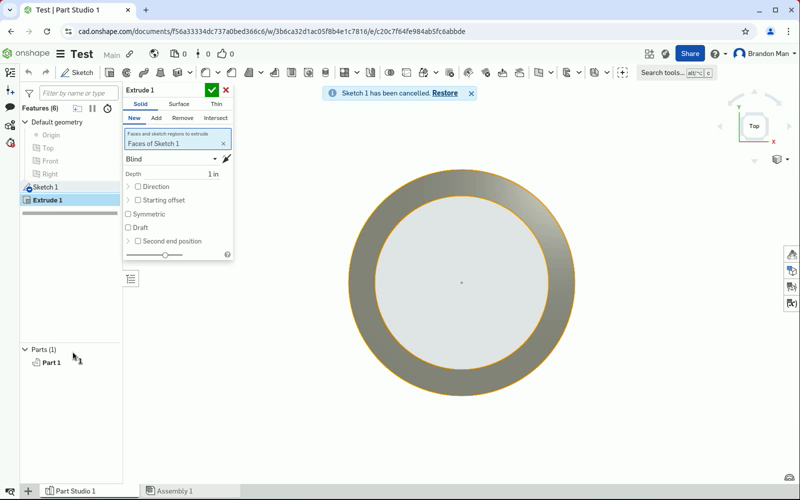
mouse_move(143, 106)
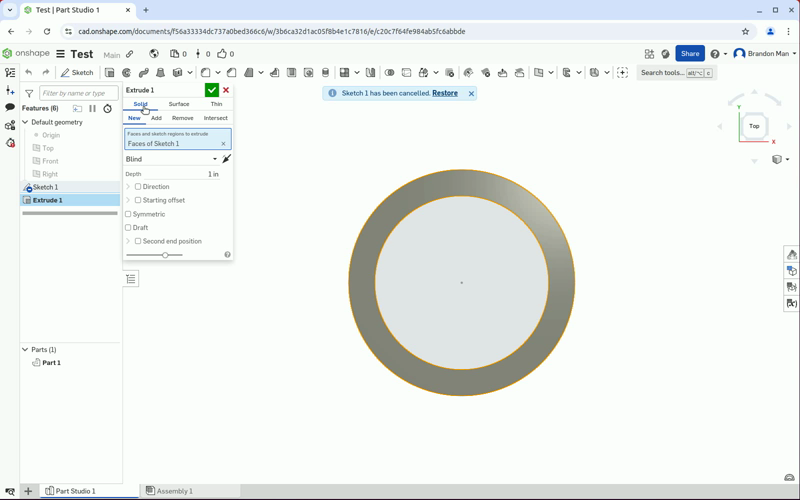
click(143, 106)
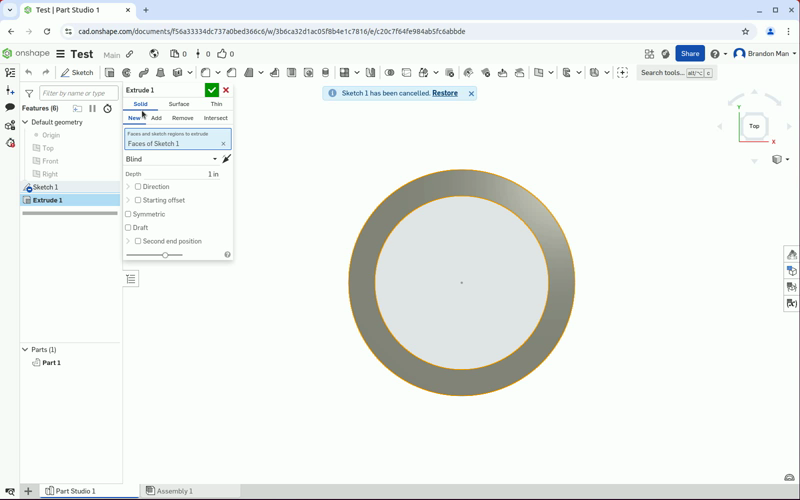
mouse_move(137, 120)
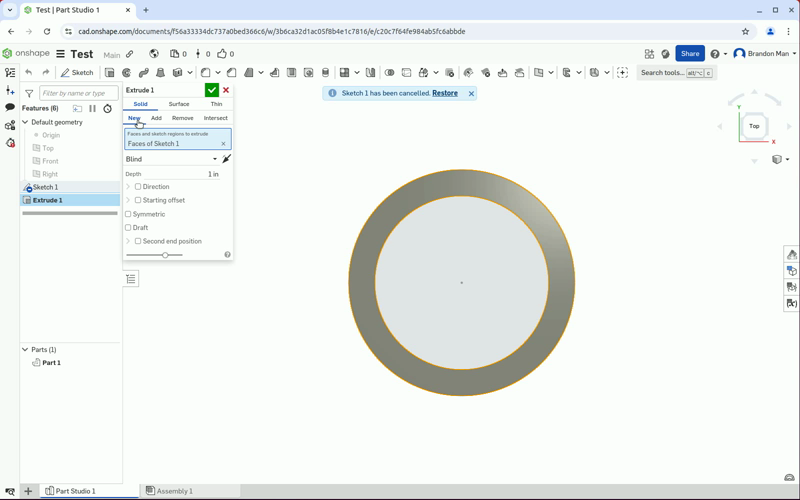
click(137, 120)
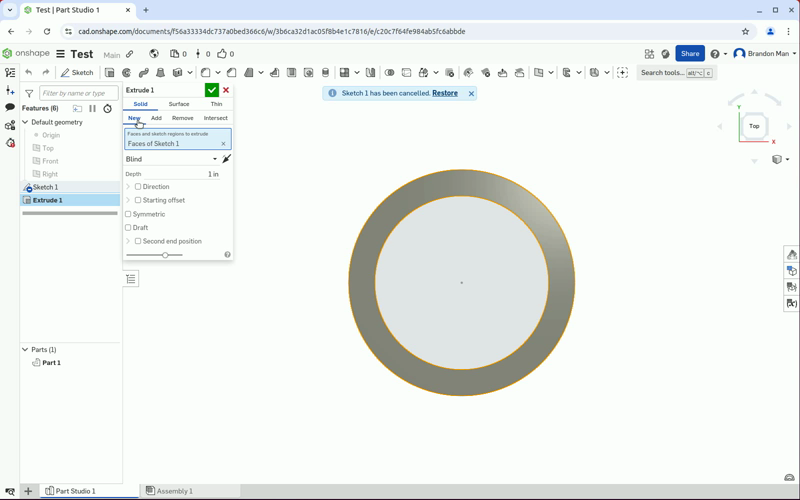
key(tab, 4)
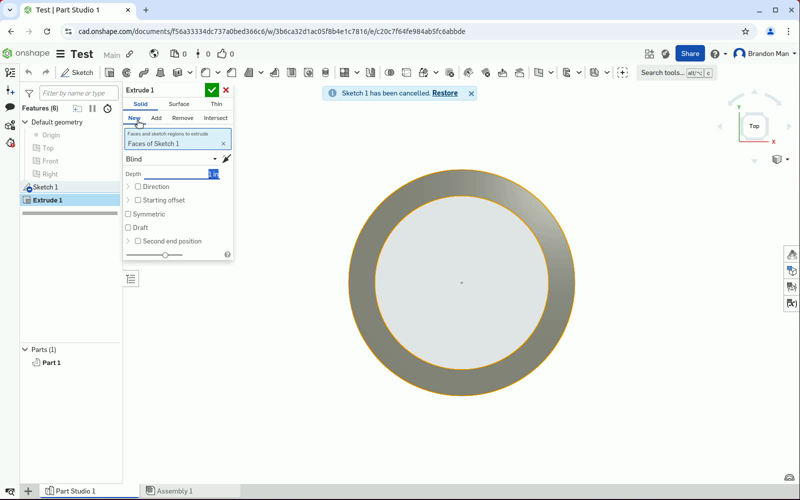
text(5.777)
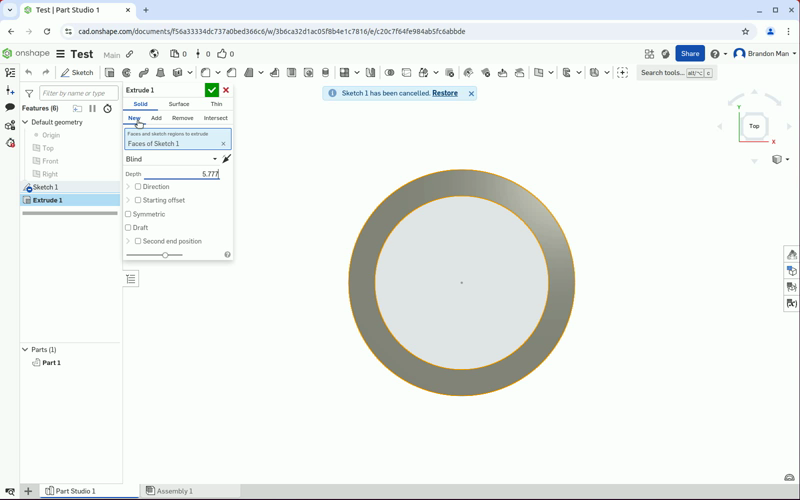
key(enter)
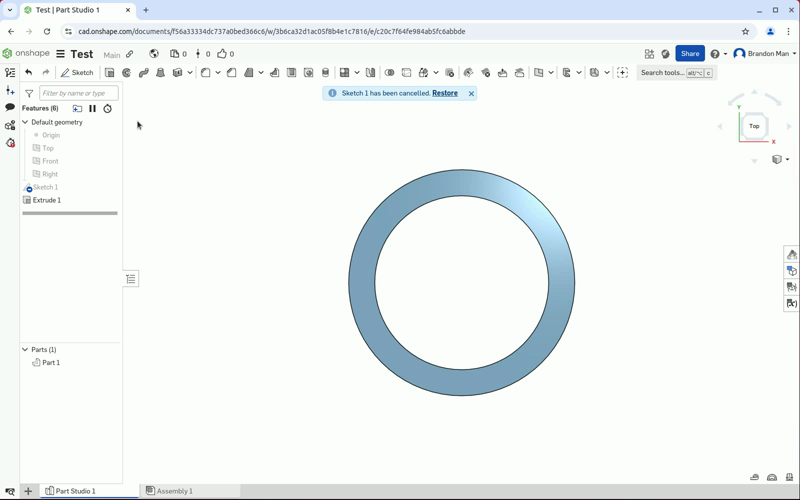
key(shift+h)
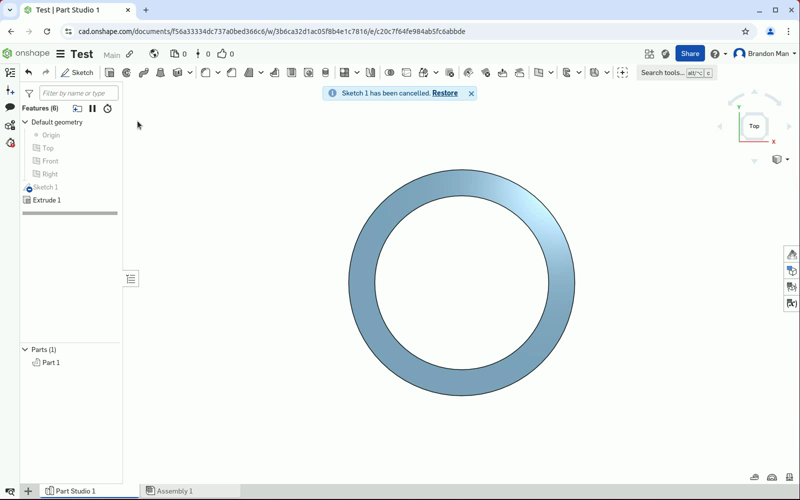
key(shift+h)
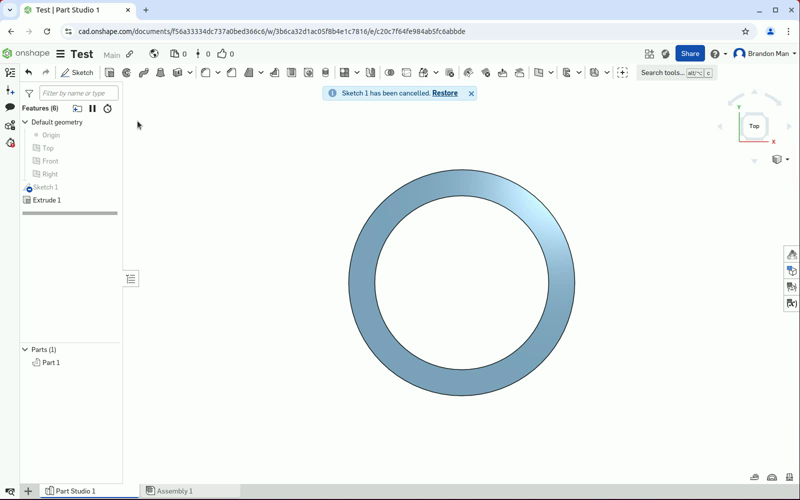
mouse_move(73, 189)
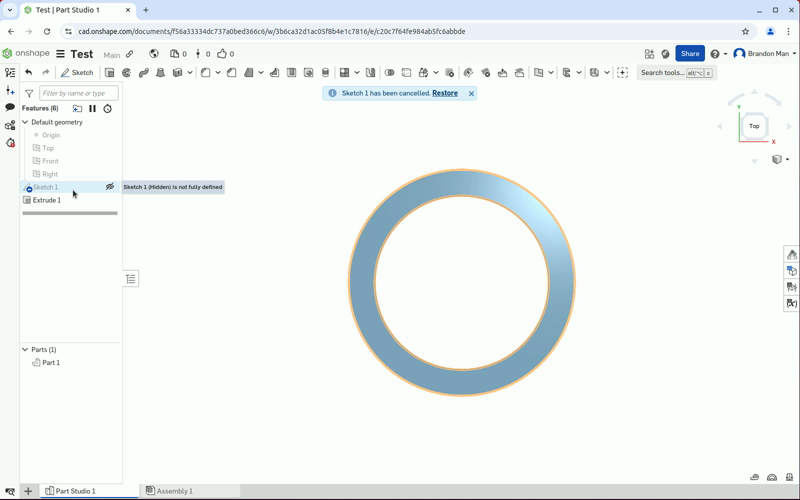
click(73, 189)
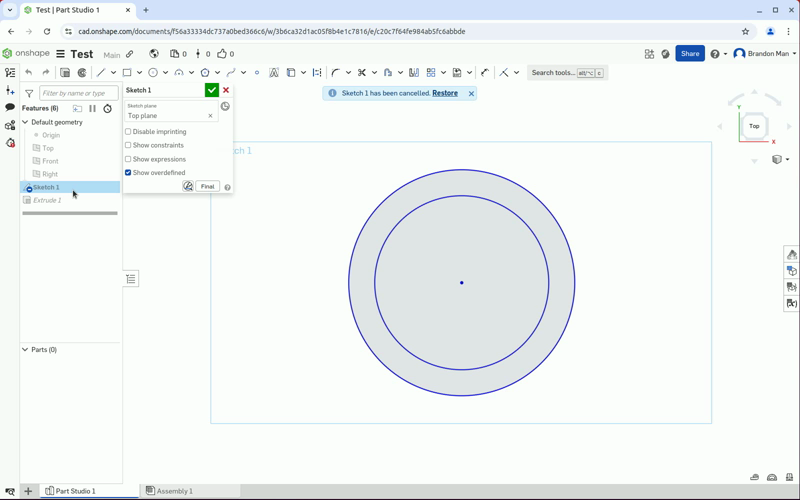
mouse_move(229, 92)
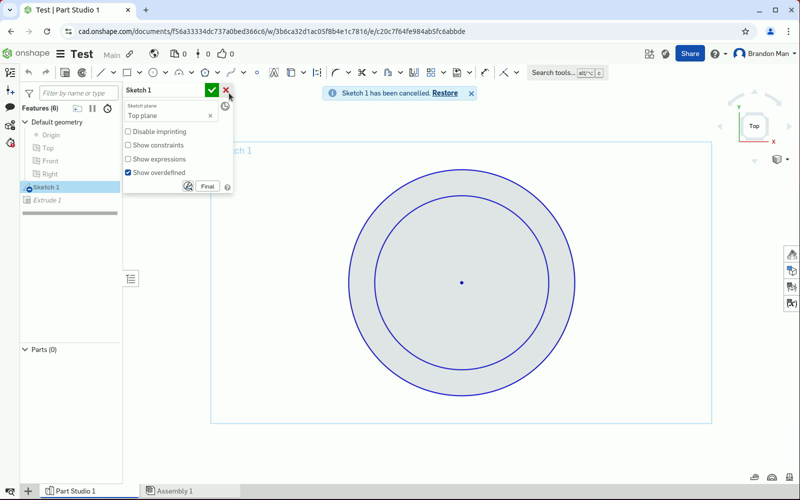
click(229, 92)
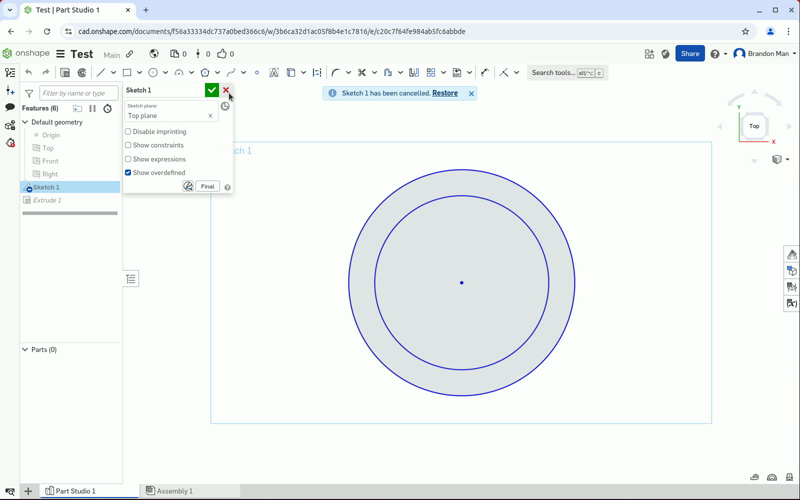
key(shift+s)
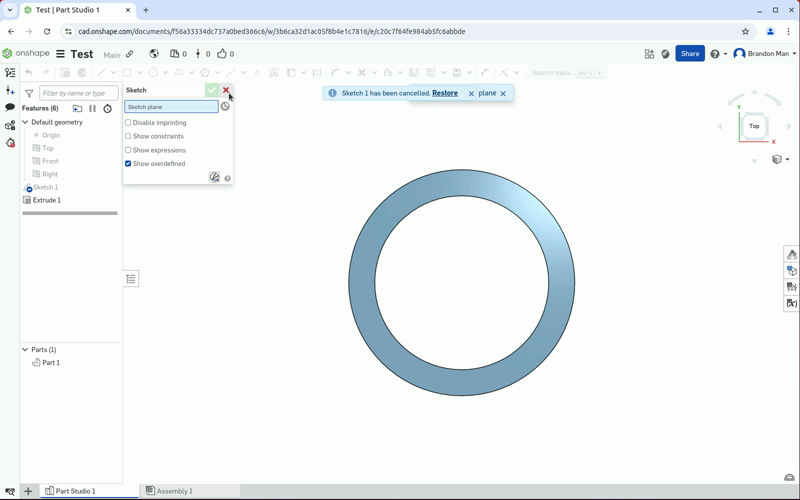
mouse_move(73, 150)
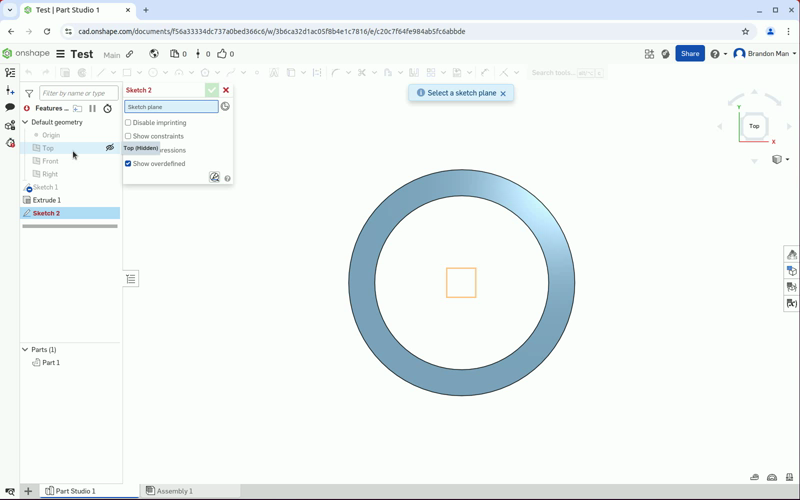
click(73, 150)
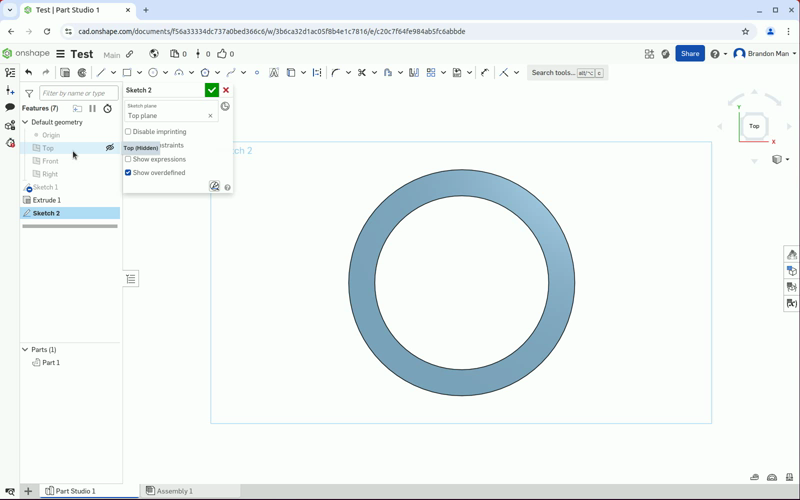
mouse_move(73, 352)
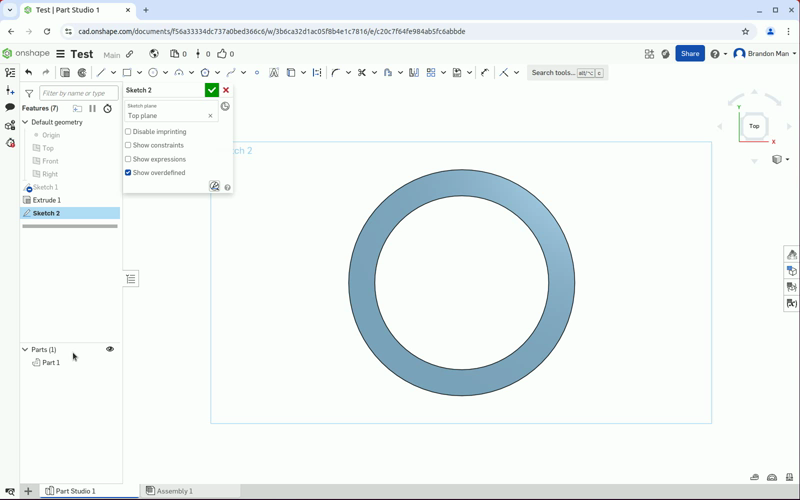
key(y)
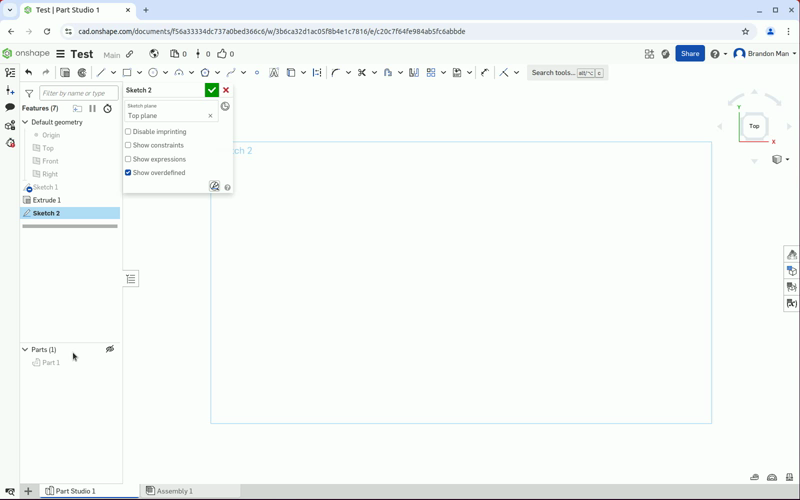
key(c)
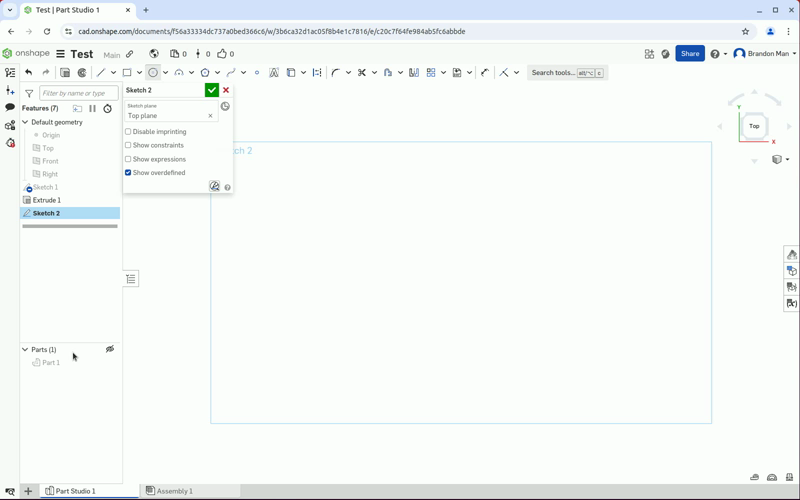
key_down(shift)
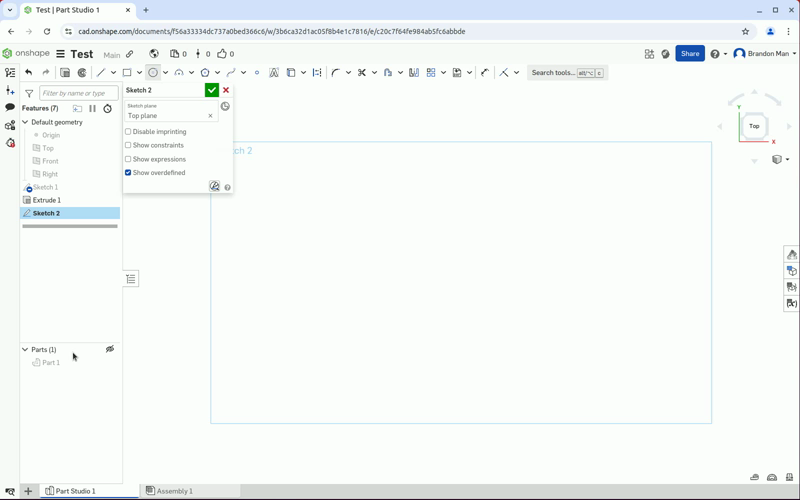
mouse_move(461, 282)
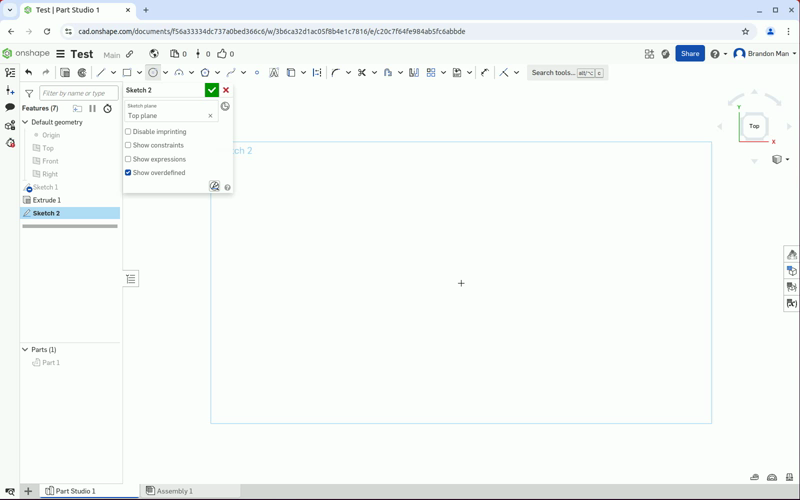
click(461, 282)
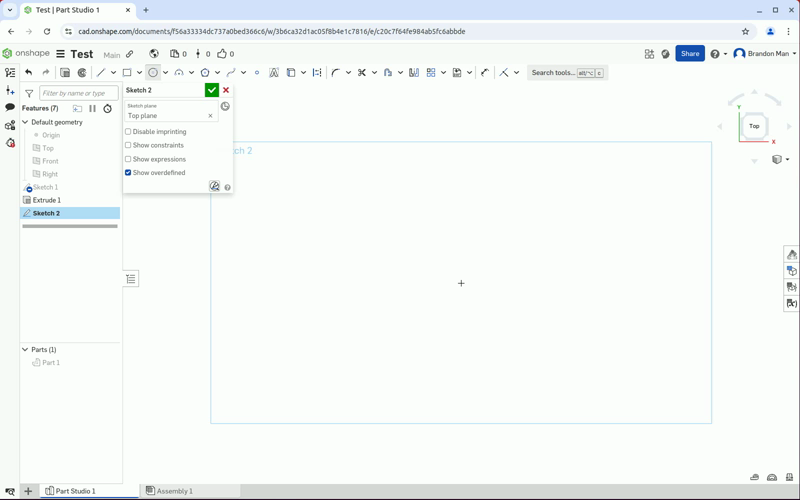
key_up(shift)
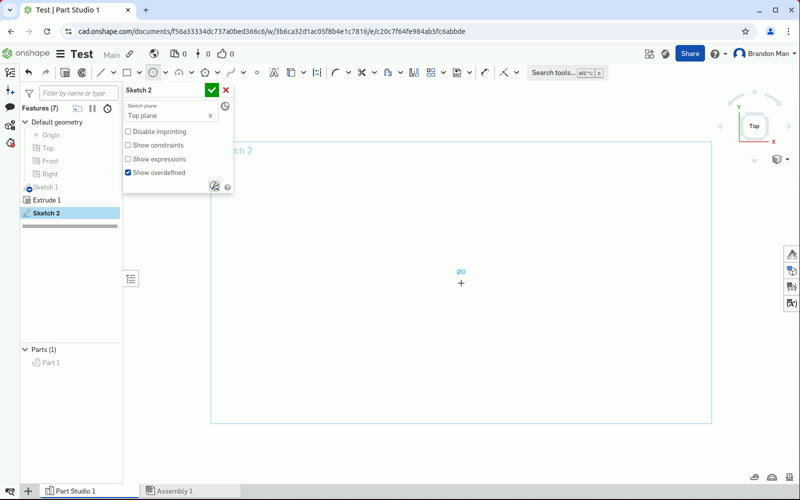
mouse_move(525, 282)
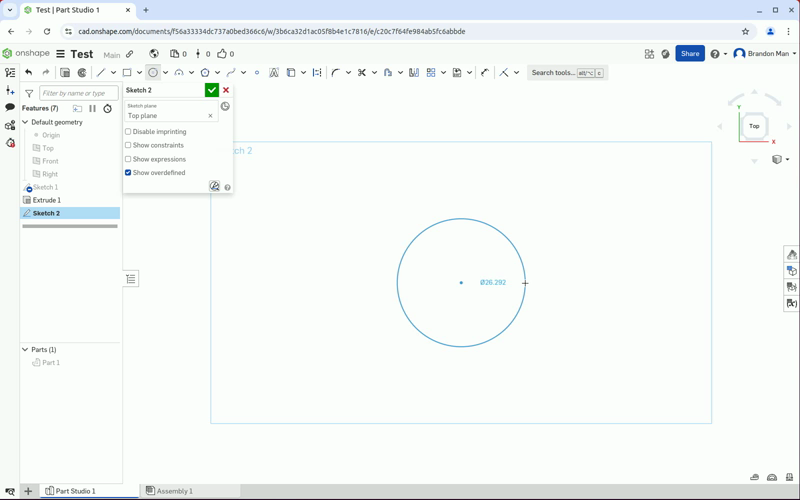
click(525, 282)
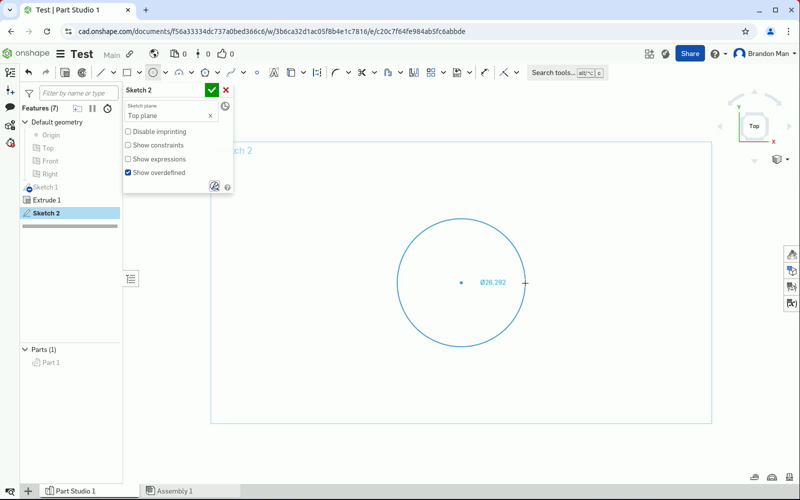
key(esc)
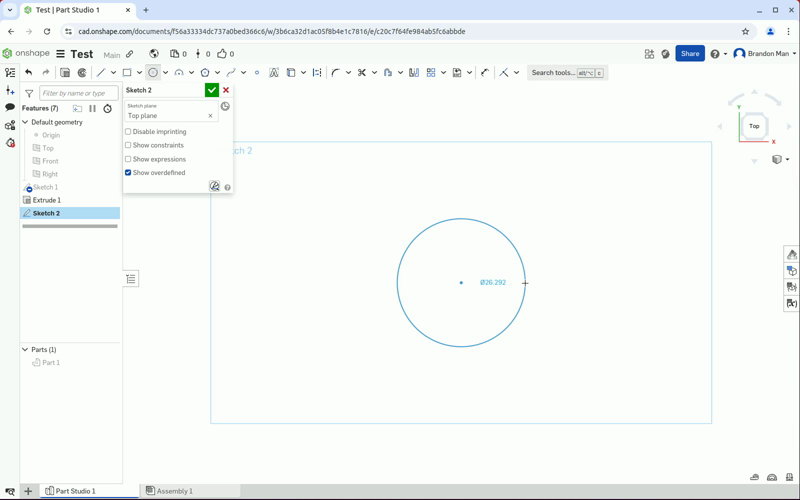
mouse_move(452, 326)
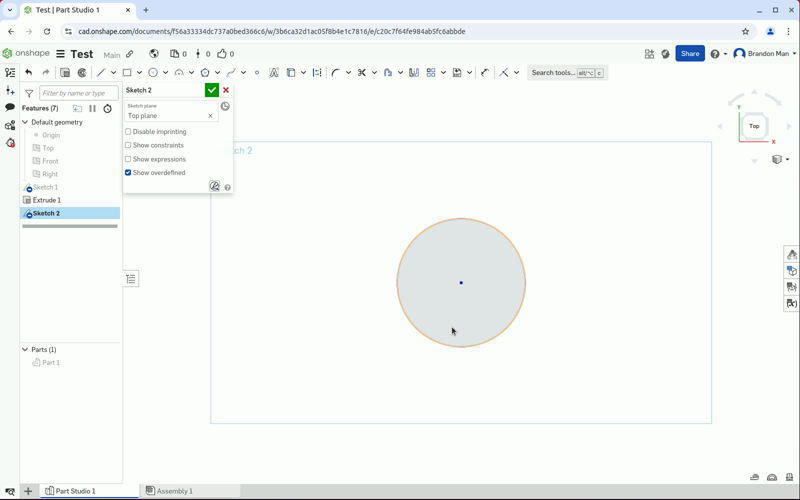
click(452, 326)
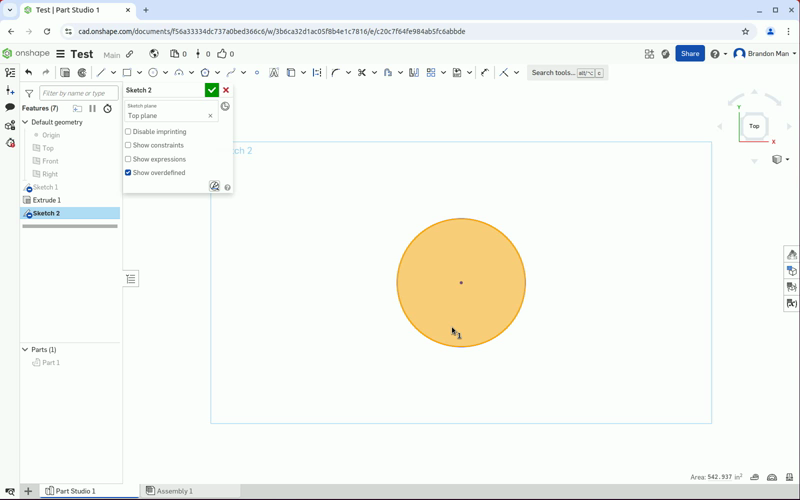
mouse_move(73, 352)
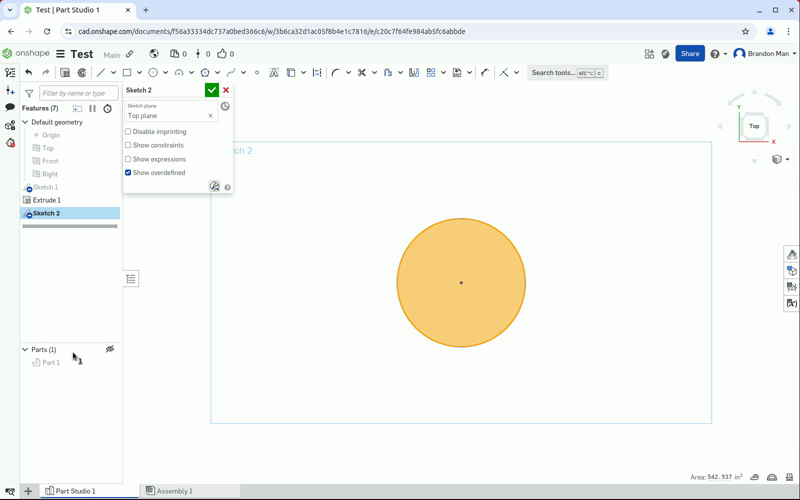
key(shift+y)
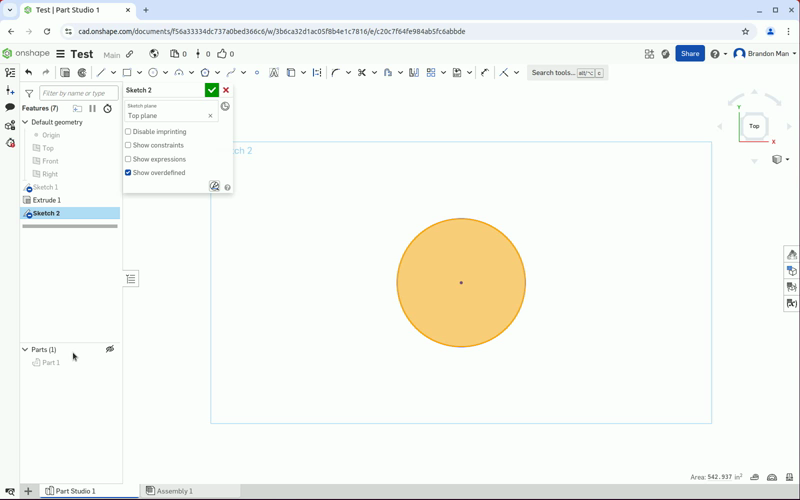
key(shift+e)
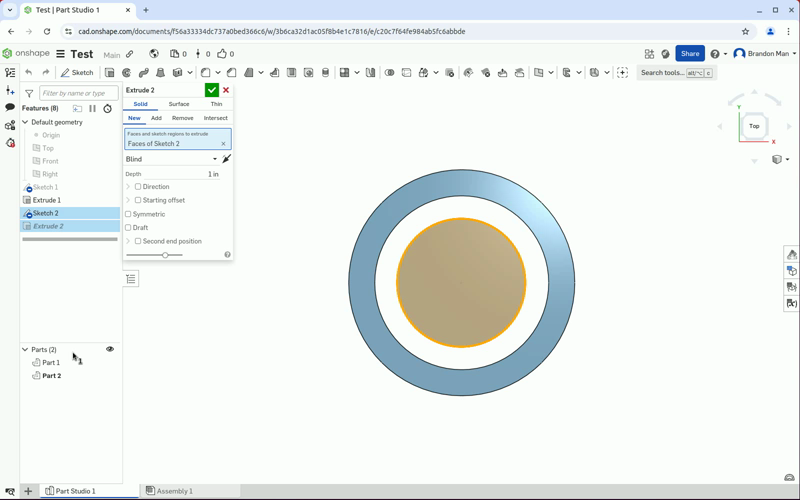
mouse_move(143, 106)
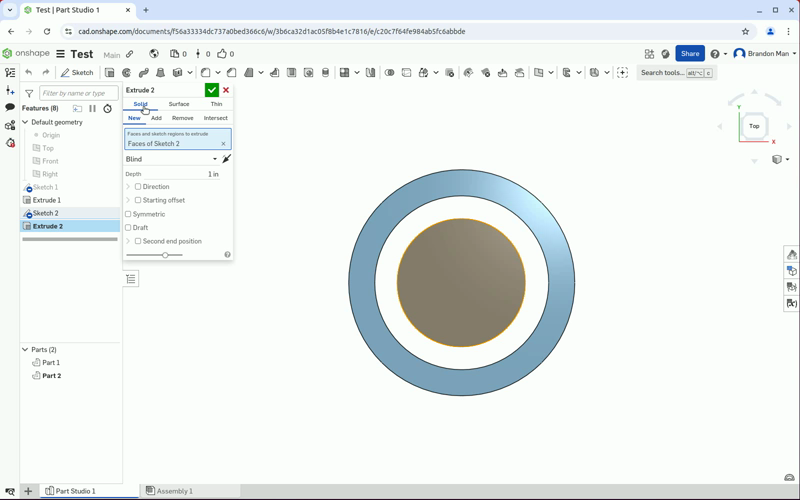
click(143, 106)
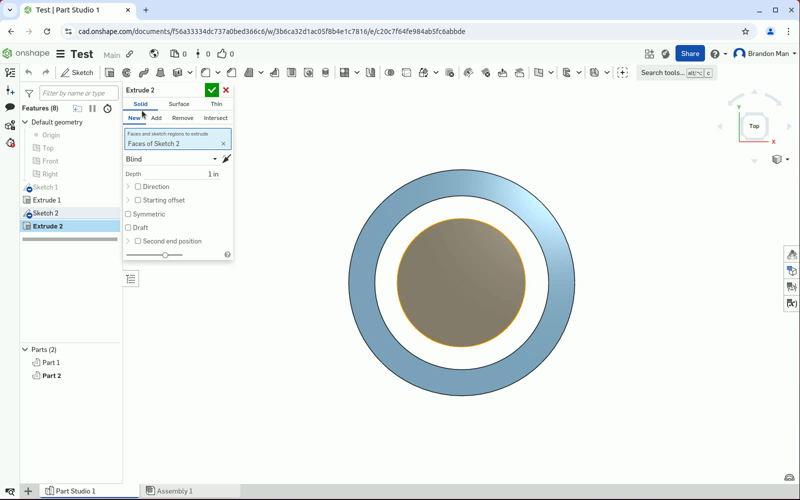
mouse_move(137, 120)
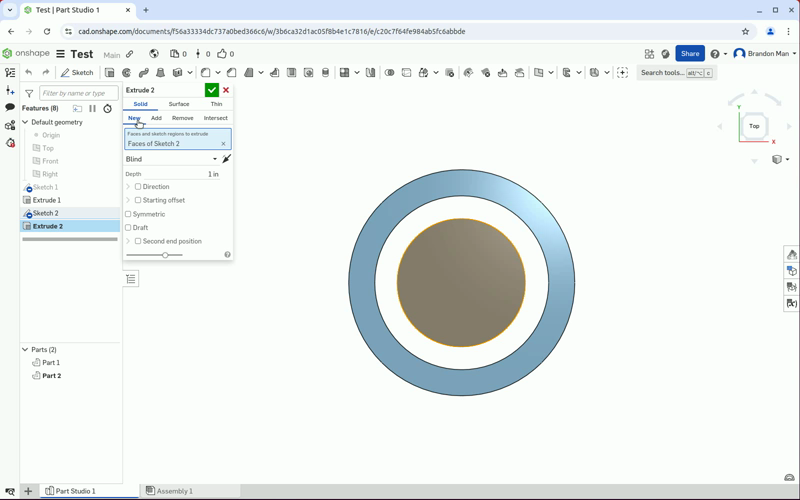
click(137, 120)
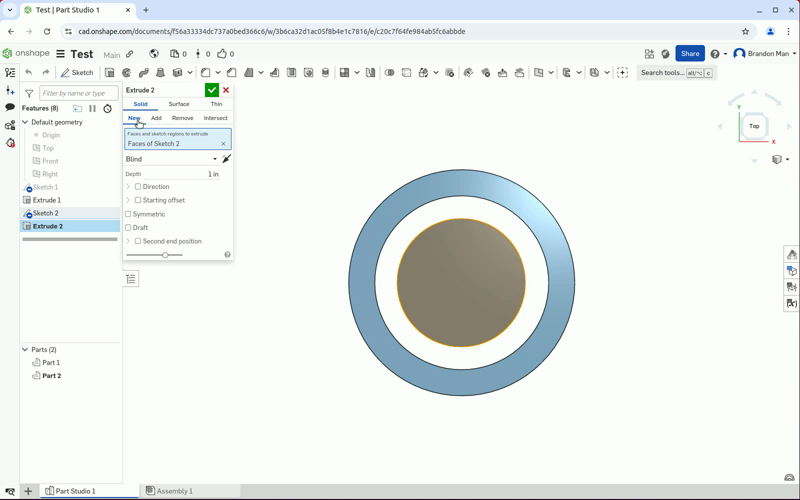
key(tab, 4)
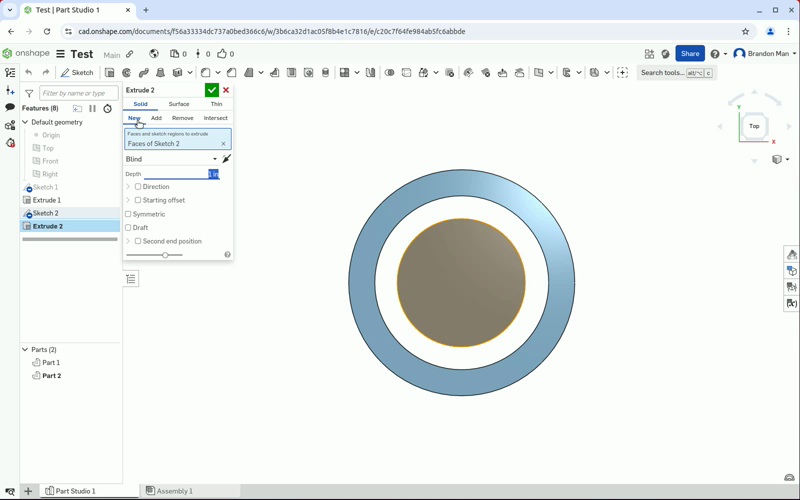
text(5.777)
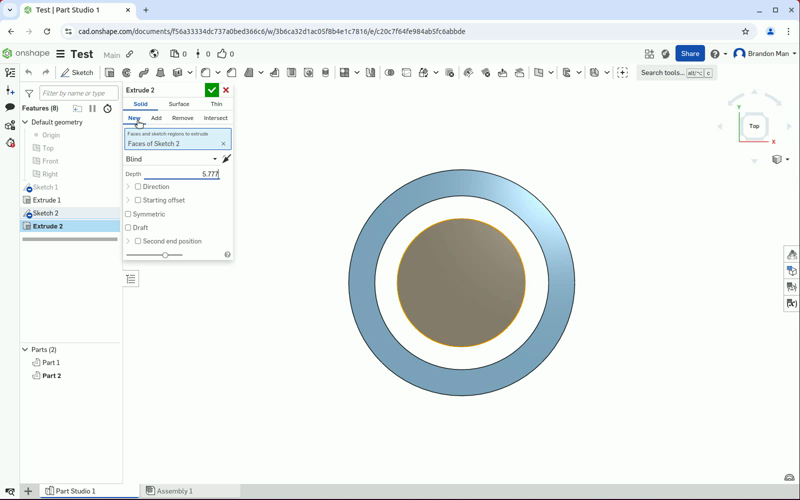
key(enter)
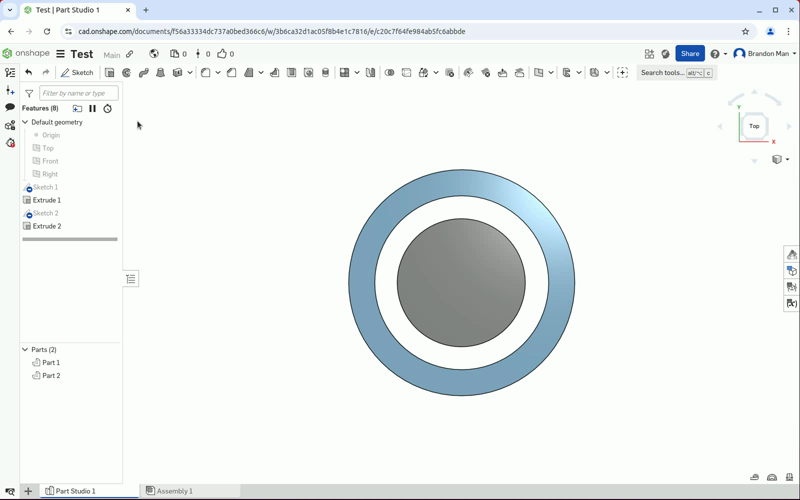
key(shift+h)
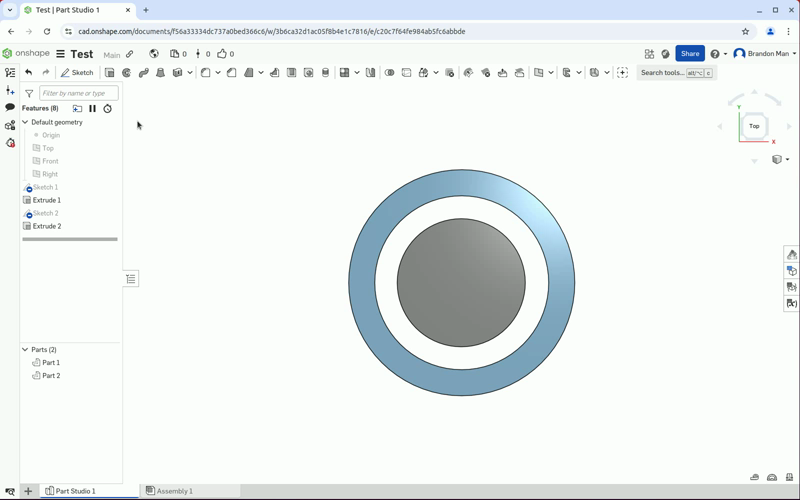
key(shift+h)
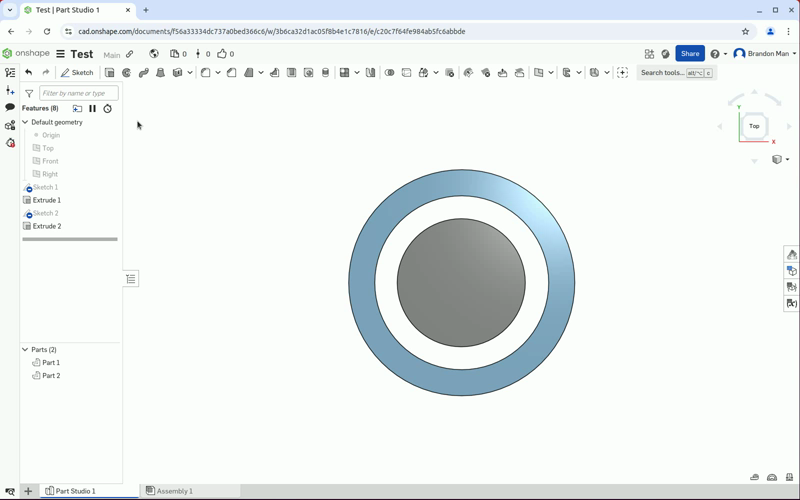
mouse_move(73, 189)
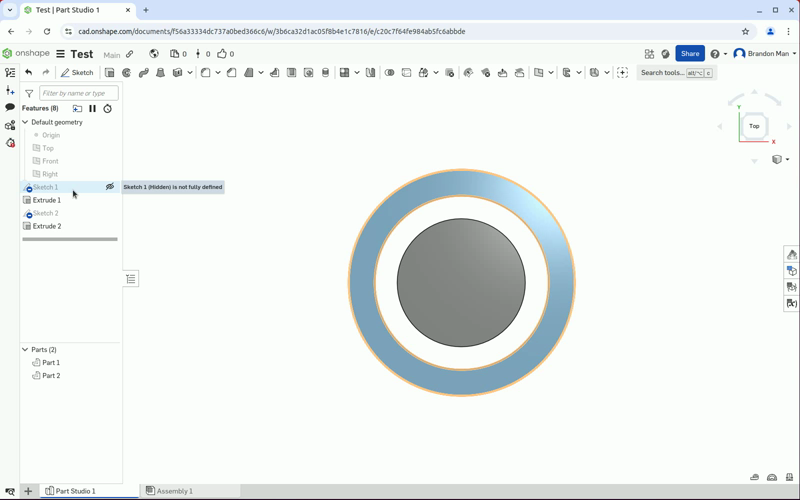
click(73, 189)
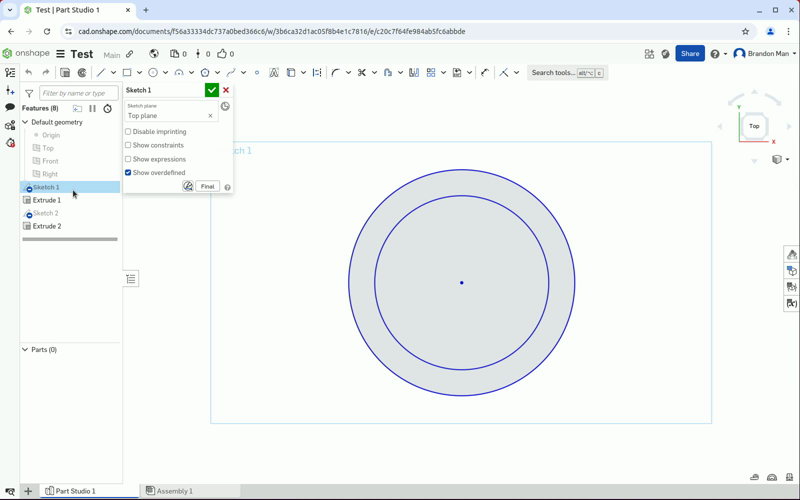
mouse_move(229, 92)
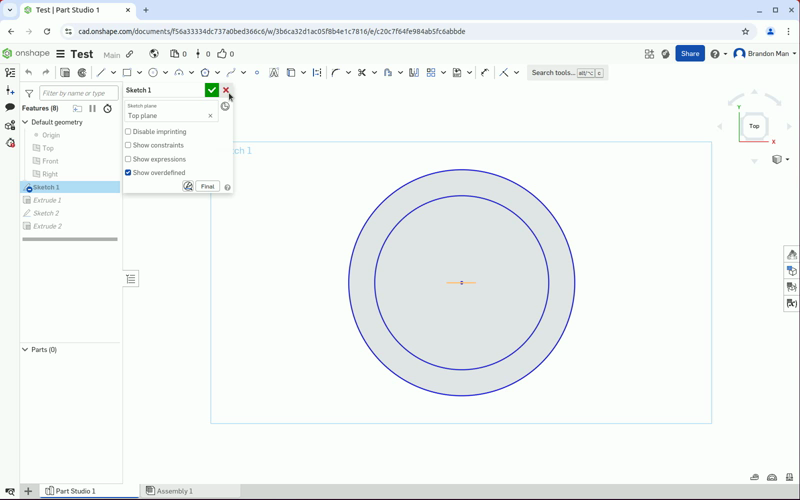
click(229, 92)
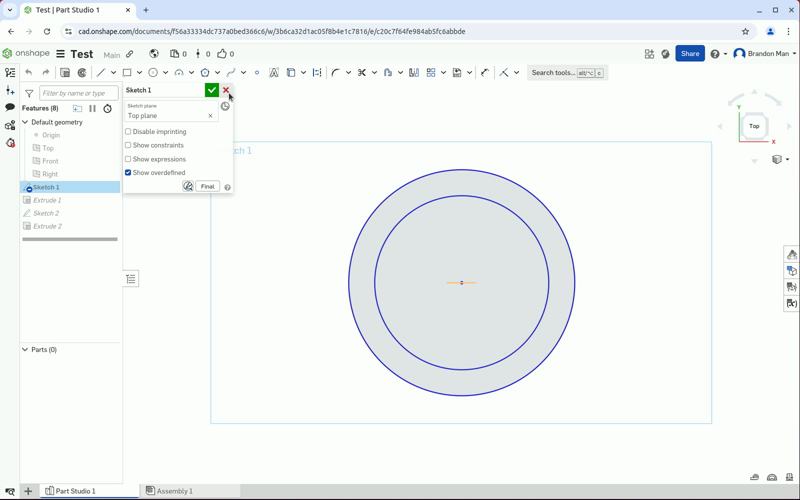
key(shift+s)
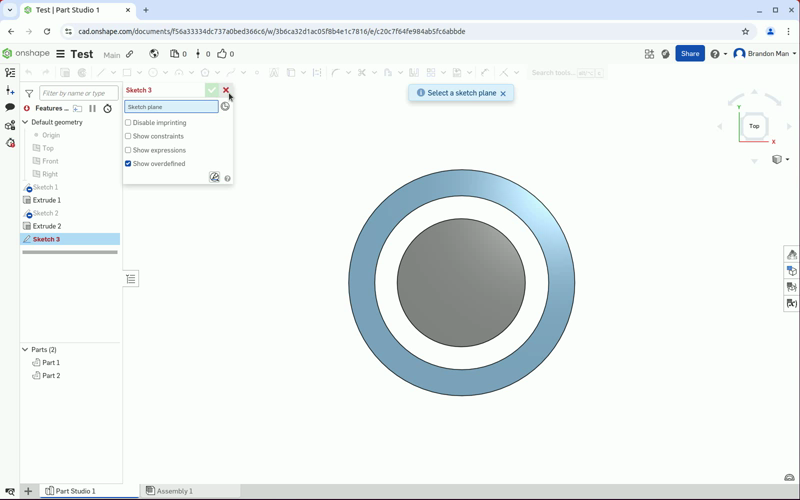
mouse_move(73, 150)
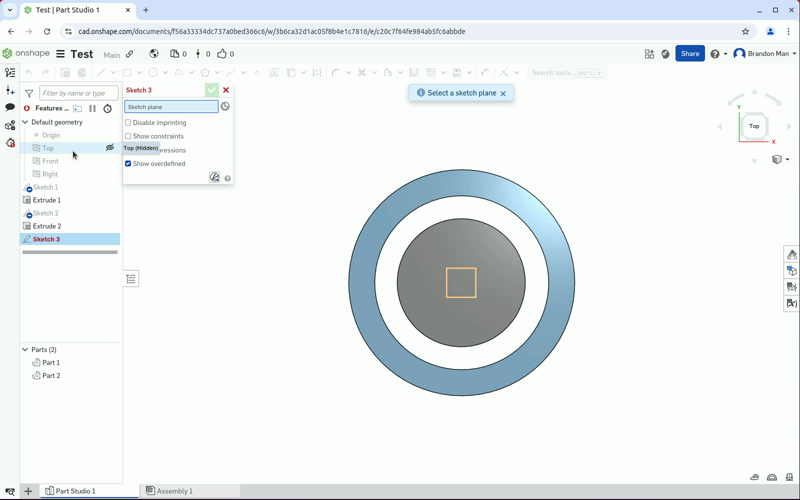
click(73, 150)
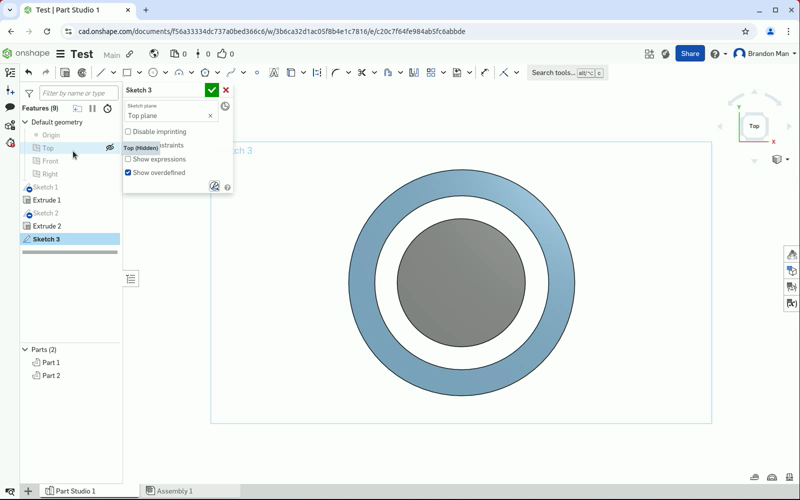
mouse_move(73, 352)
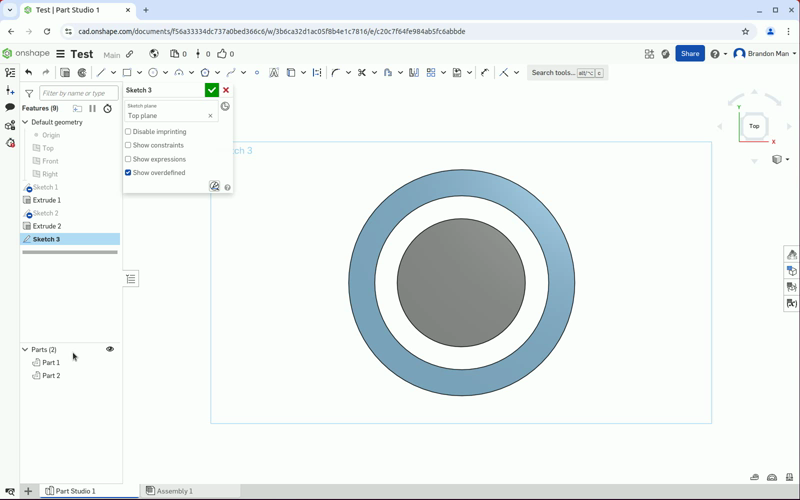
key(y)
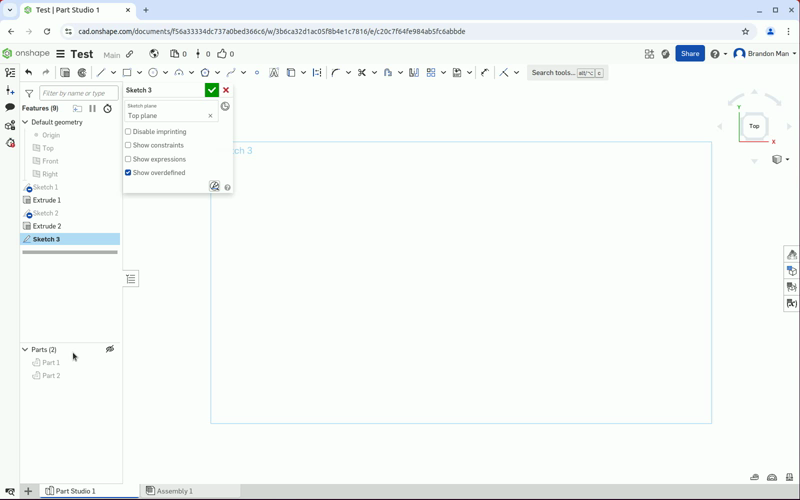
key(c)
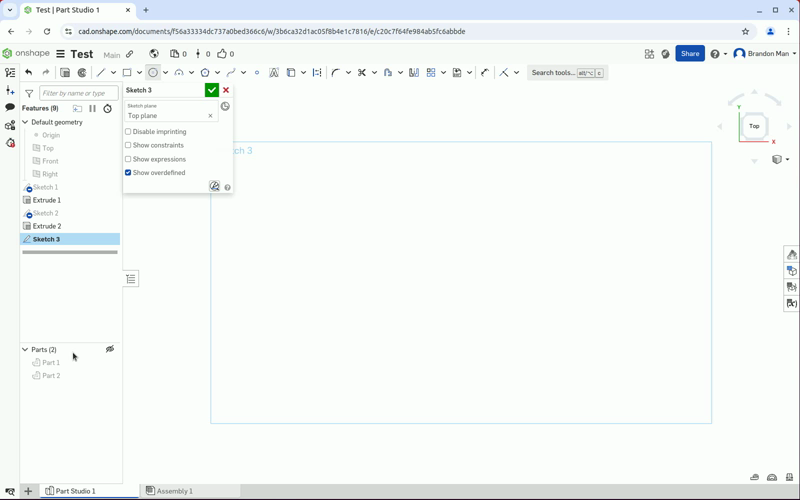
key_down(shift)
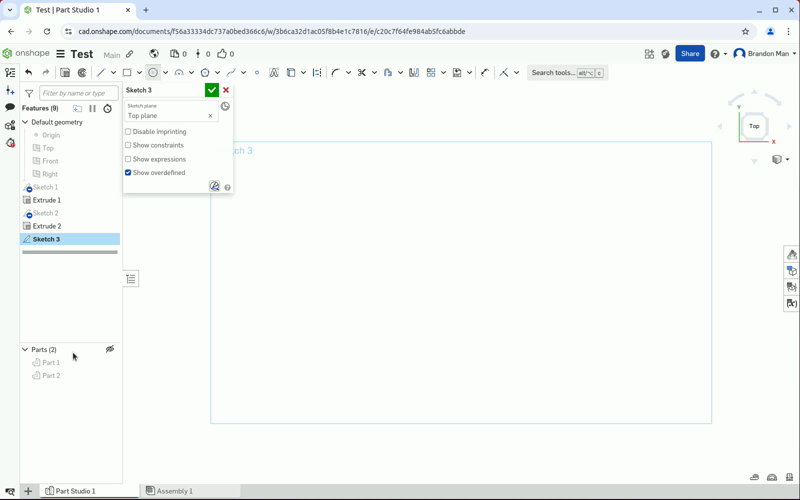
mouse_move(461, 282)
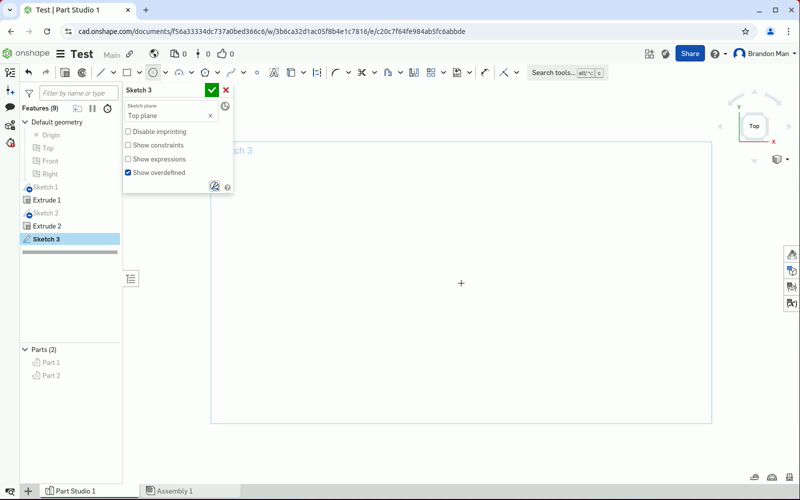
click(461, 282)
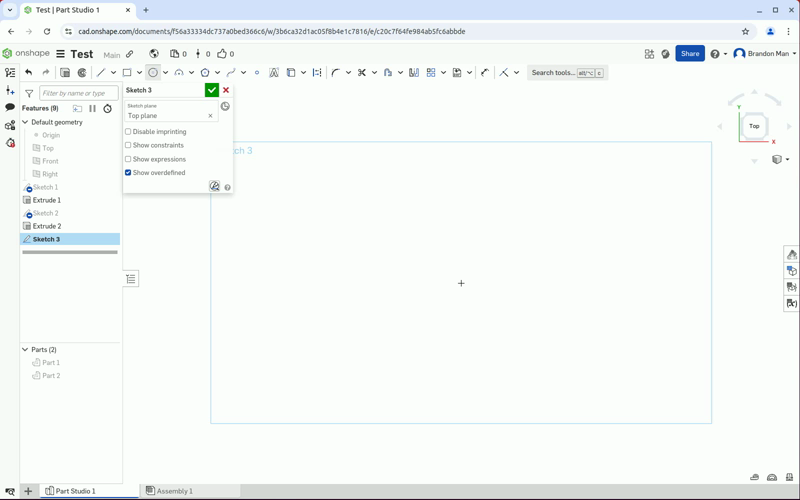
key_up(shift)
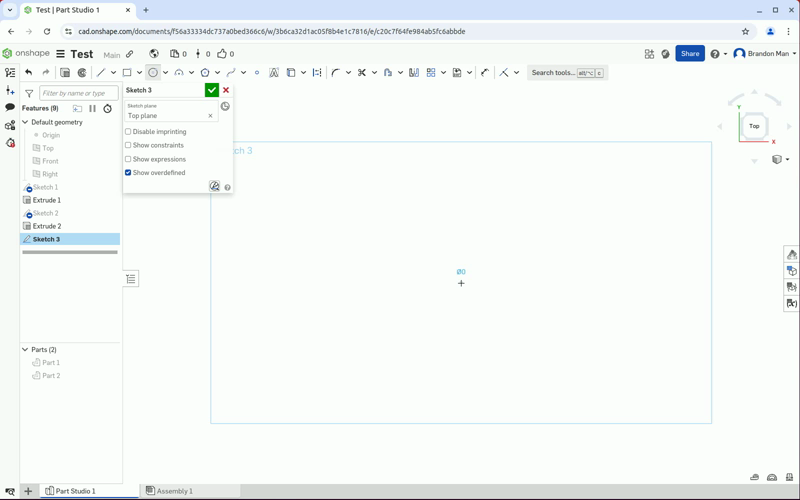
mouse_move(574, 282)
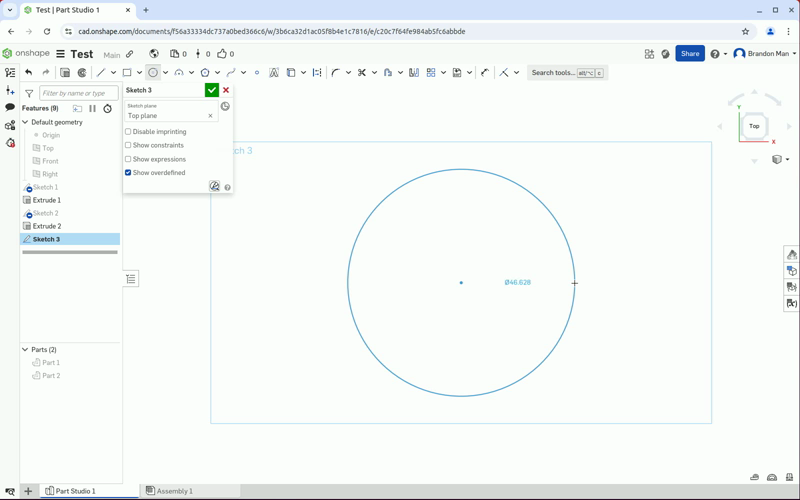
click(574, 282)
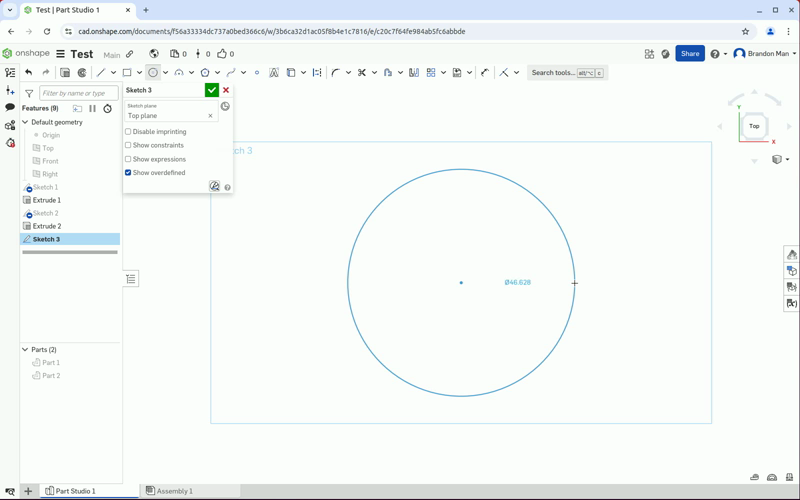
key(esc)
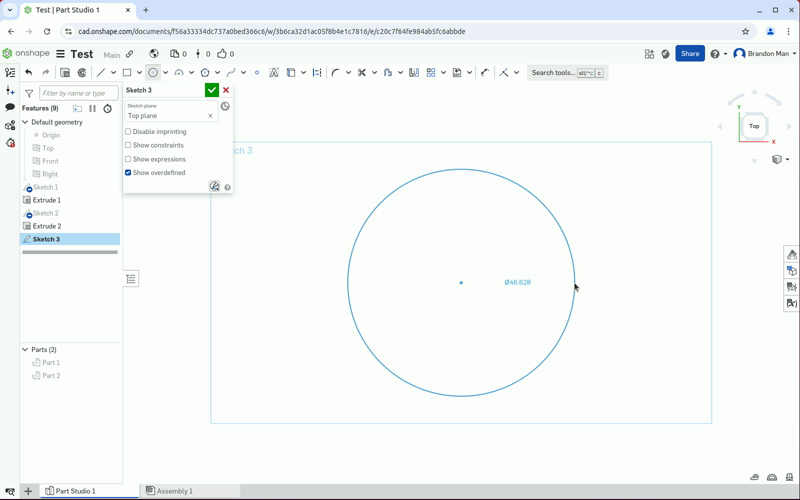
mouse_move(483, 254)
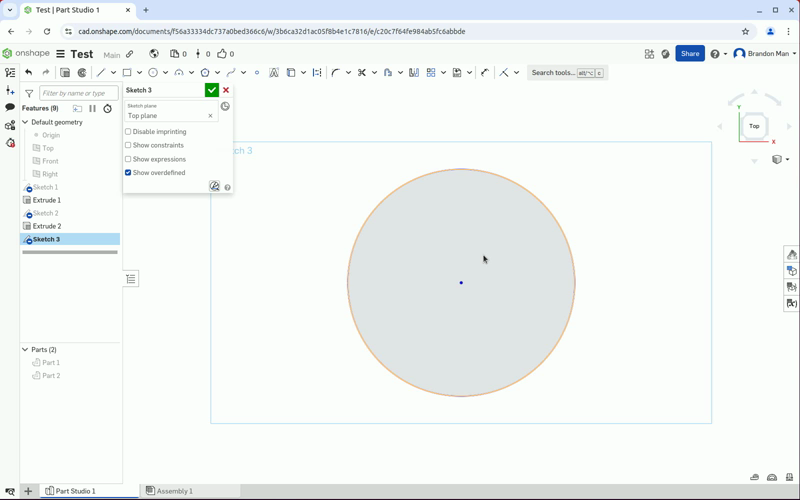
click(483, 254)
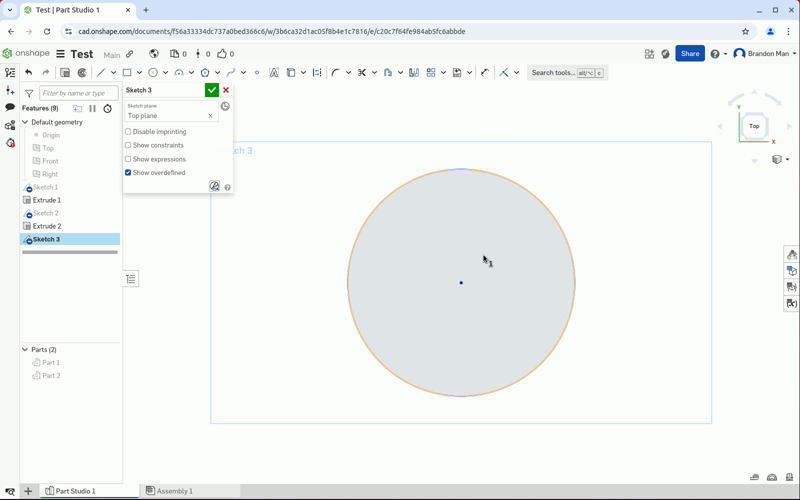
mouse_move(73, 352)
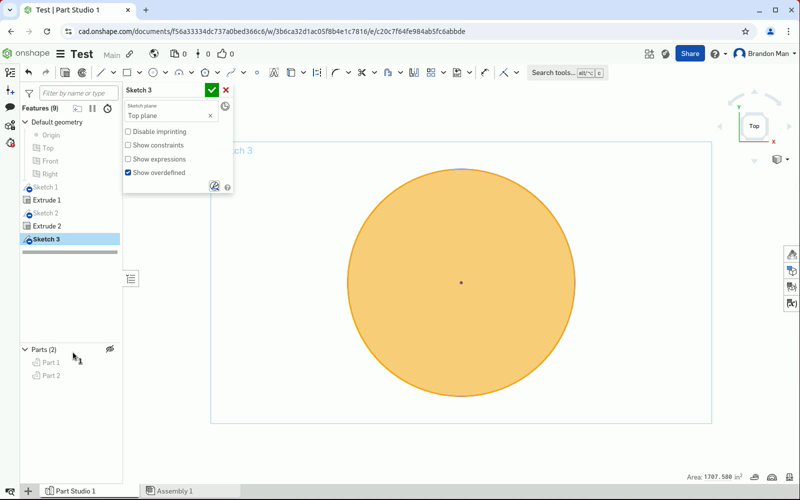
key(shift+y)
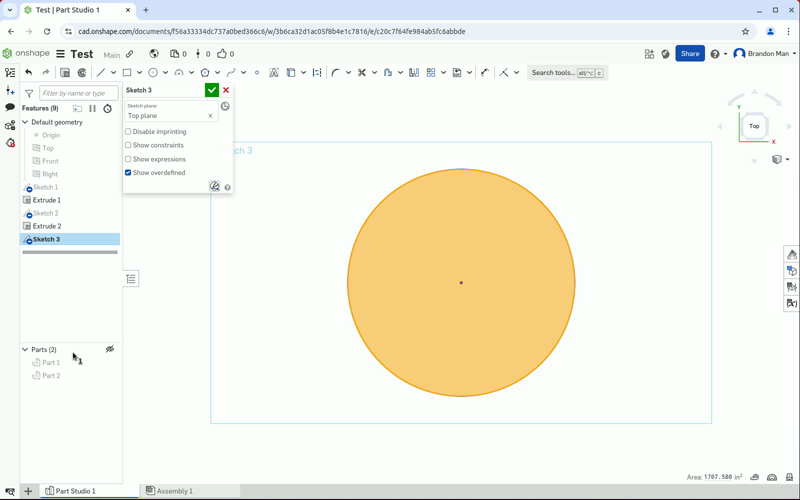
key(shift+e)
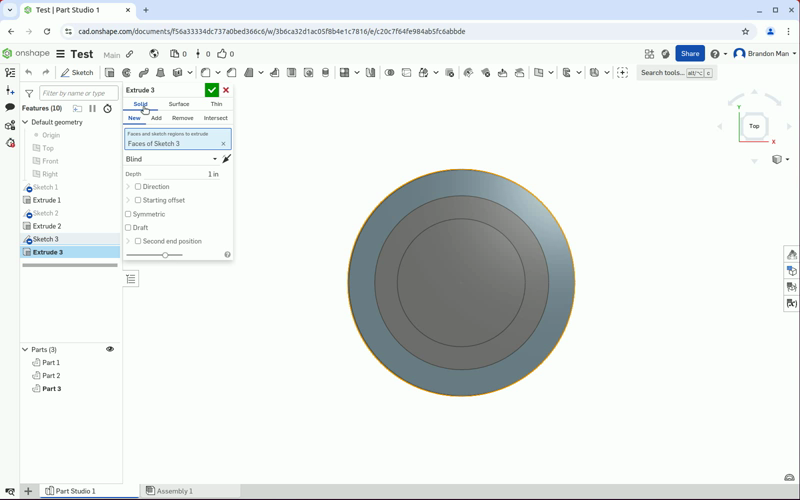
mouse_move(143, 106)
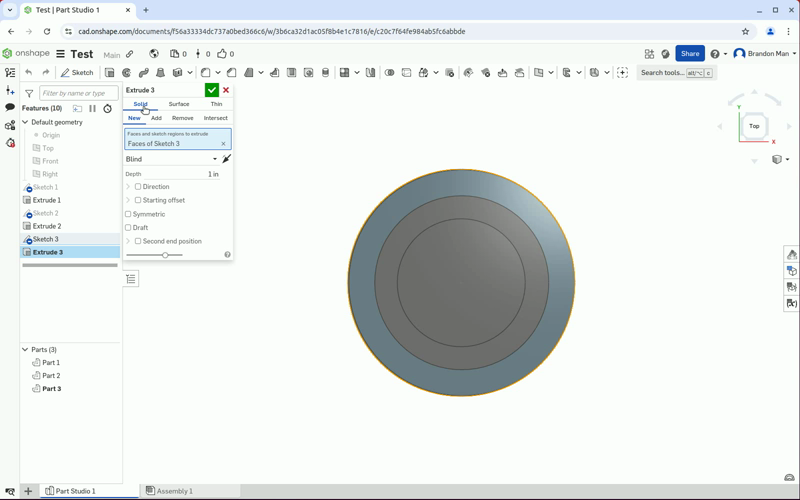
click(143, 106)
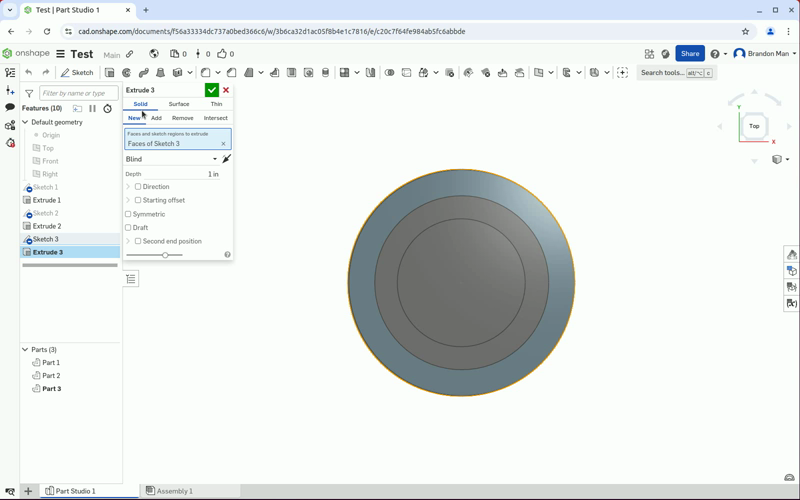
mouse_move(137, 120)
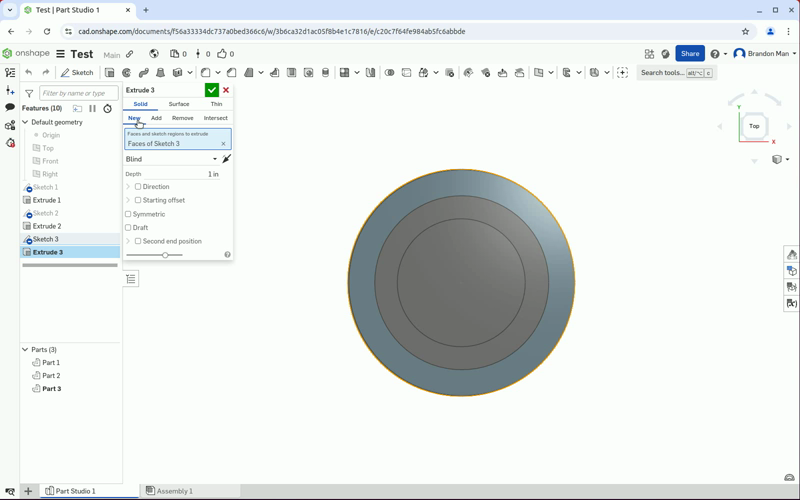
click(137, 120)
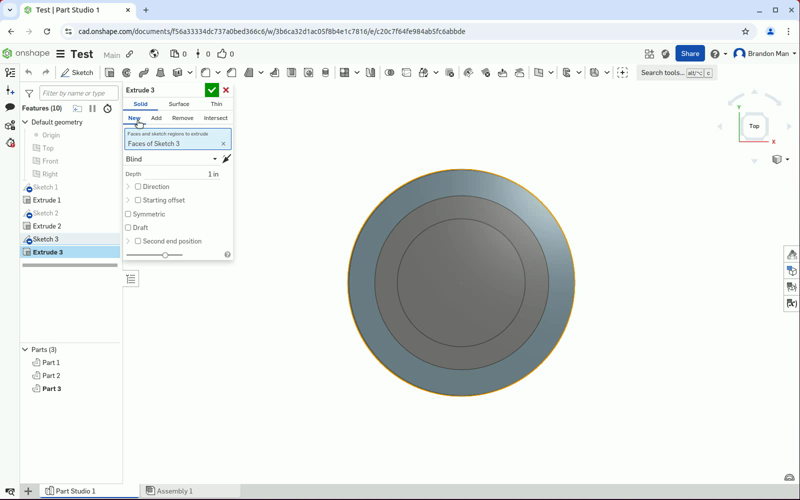
key(tab, 4)
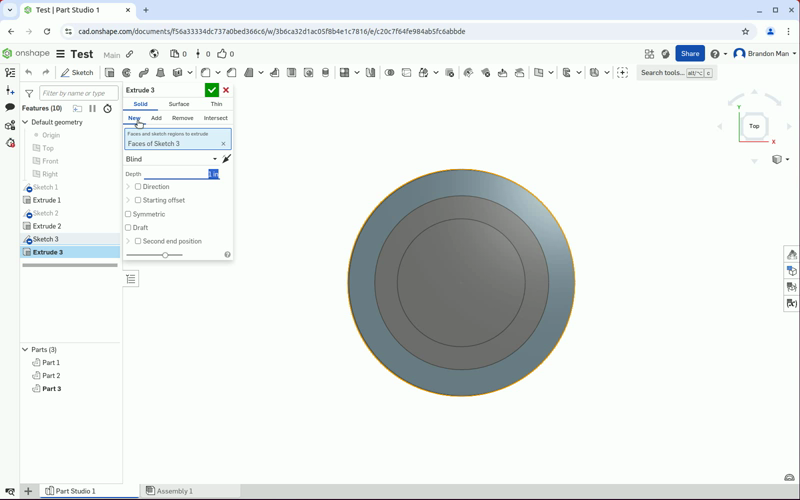
text(3.129)
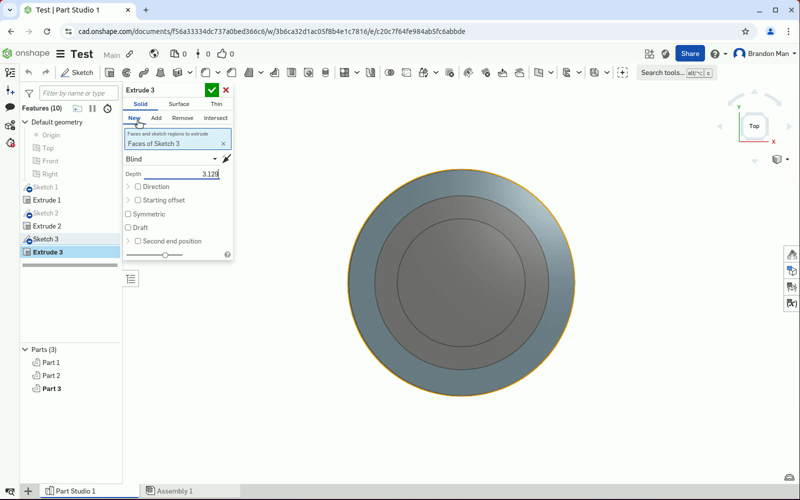
key(enter)
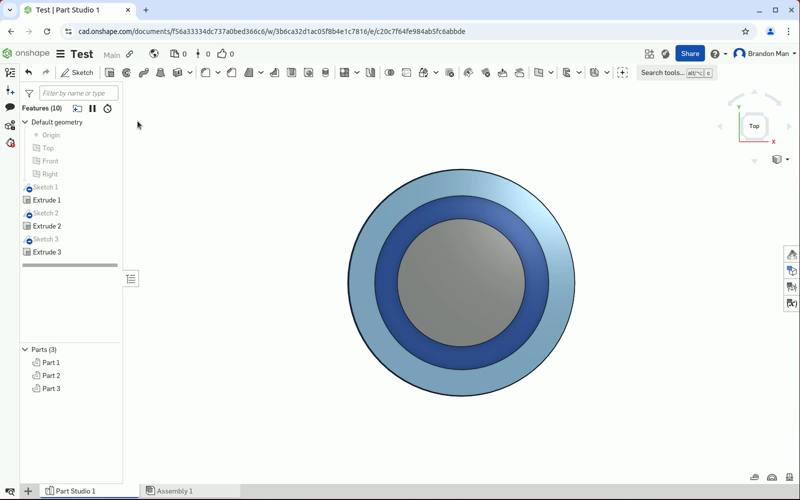
key(shift+h)
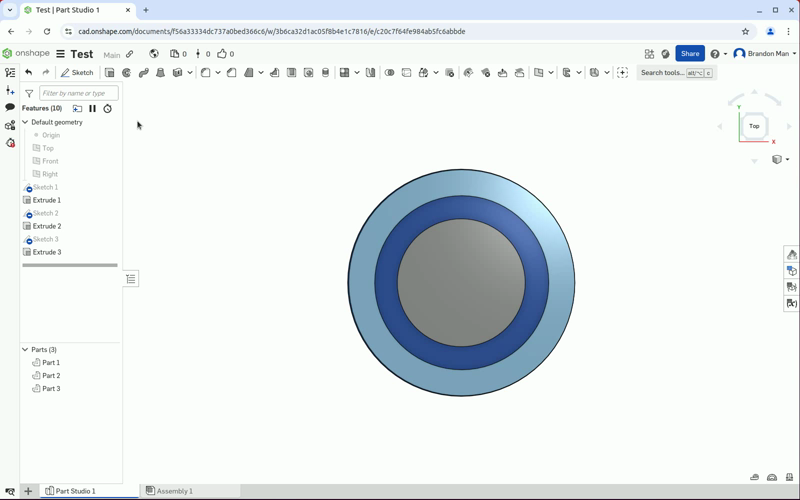
key(shift+h)
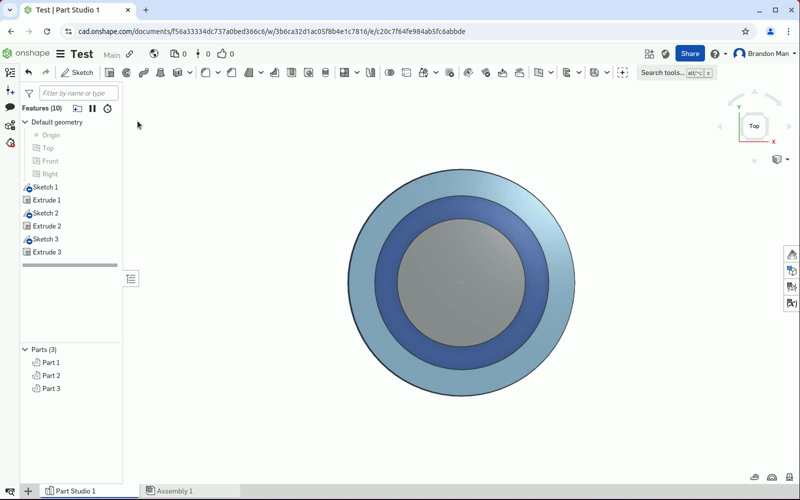
key(shift+7)
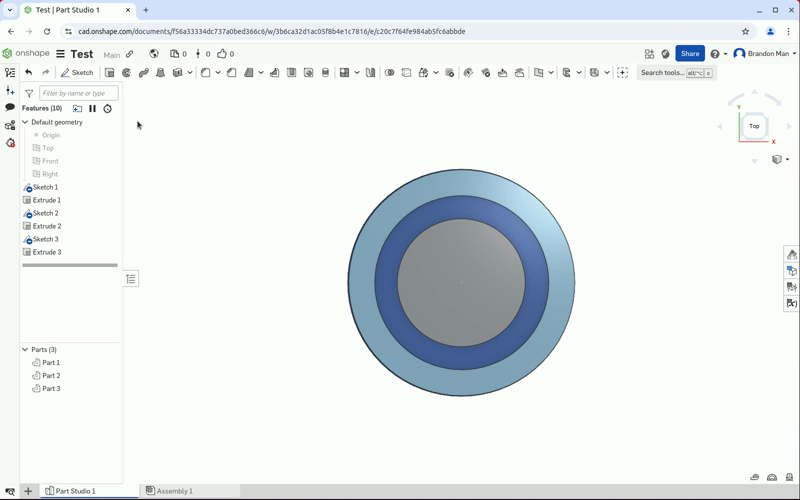
key(up, 3)
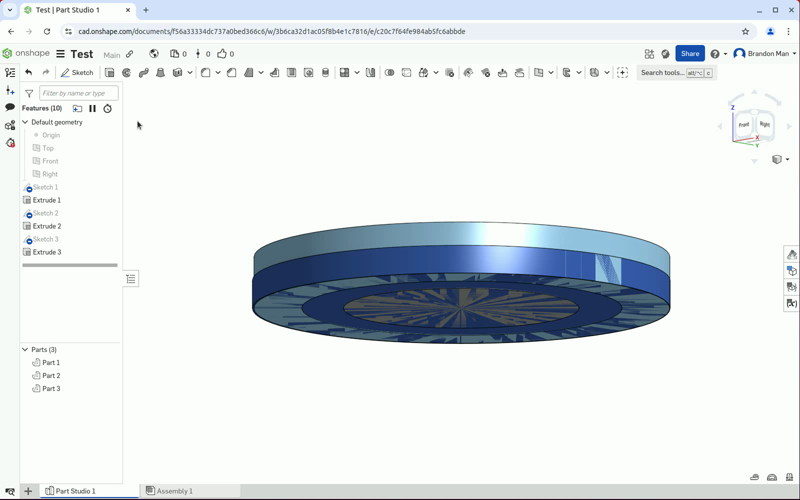
key(left, 3)
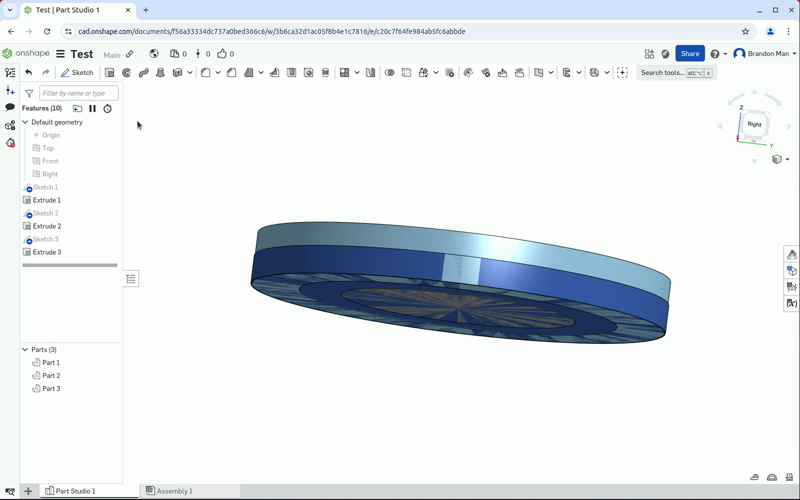
key(right, 3)
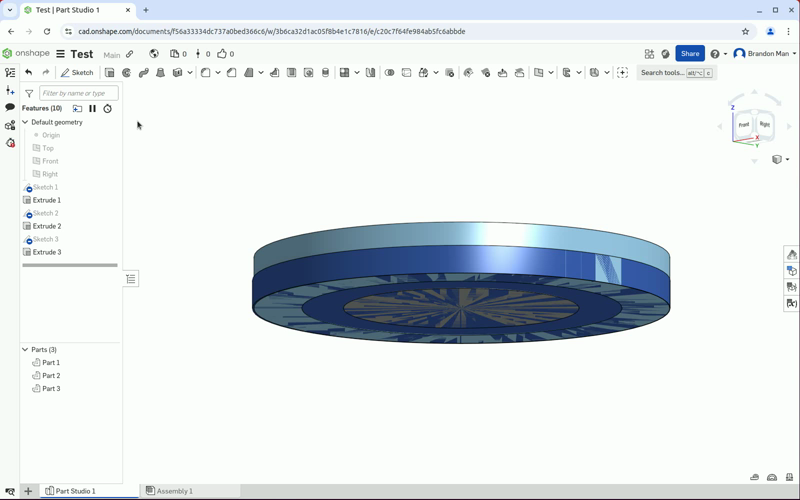
key(down, 3)
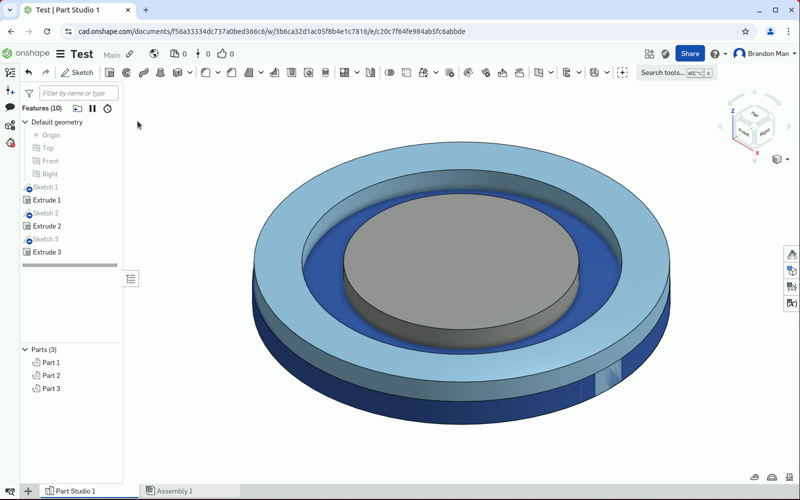
mouse_move(73, 189)
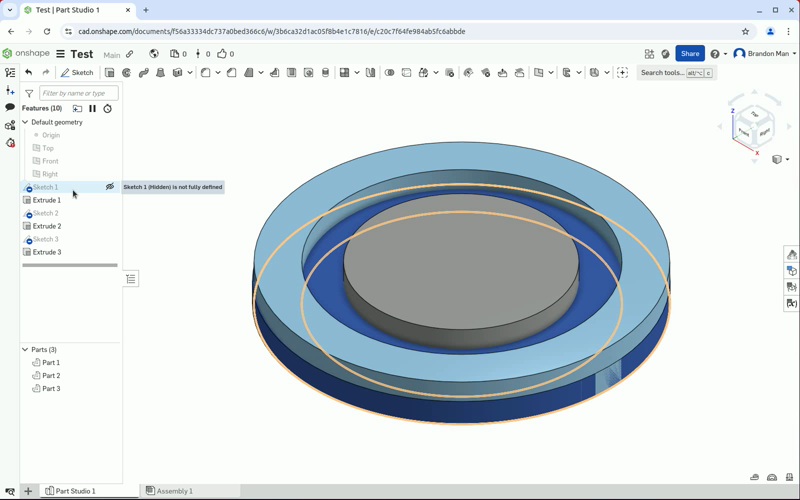
click(73, 189)